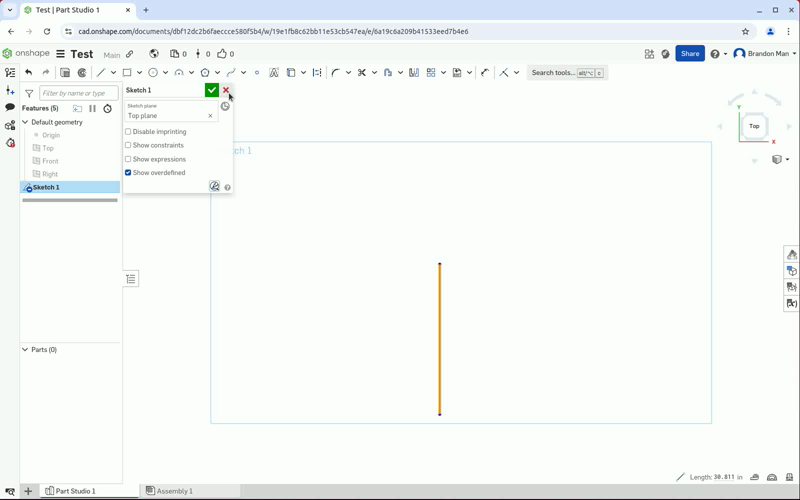
key(shift+h)
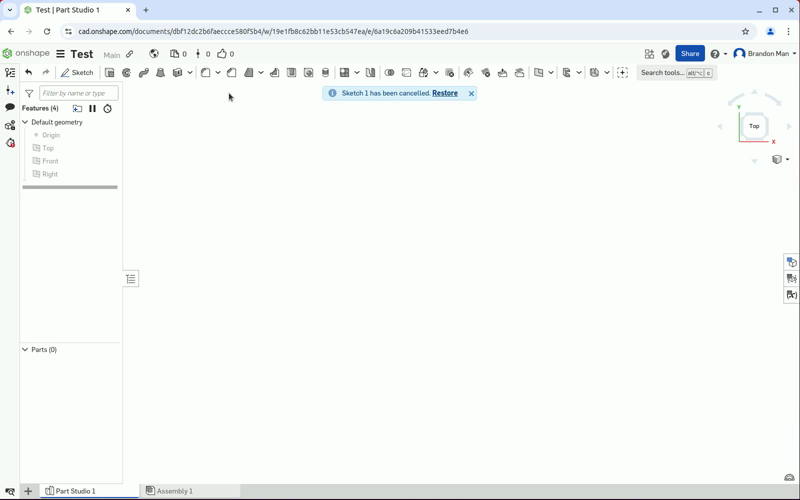
mouse_move(73, 352)
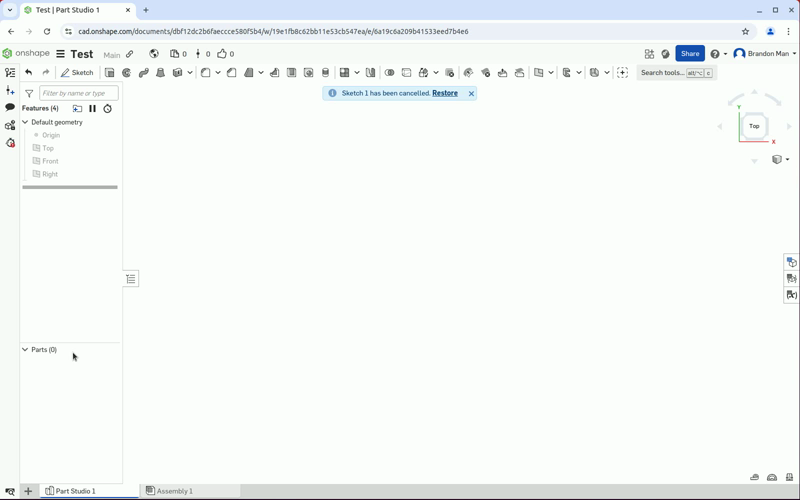
key(y)
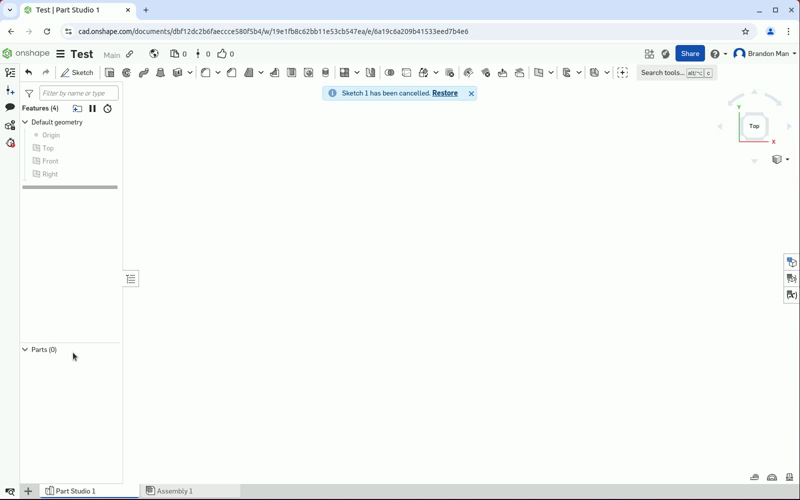
key(shift+p)
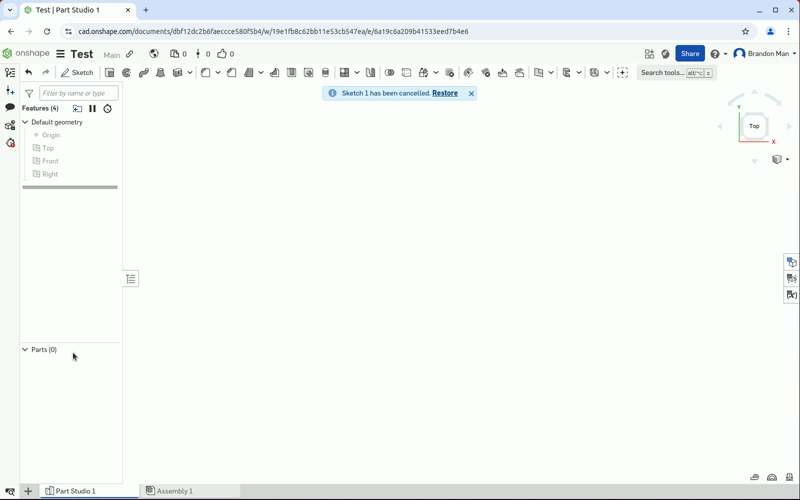
key(space)
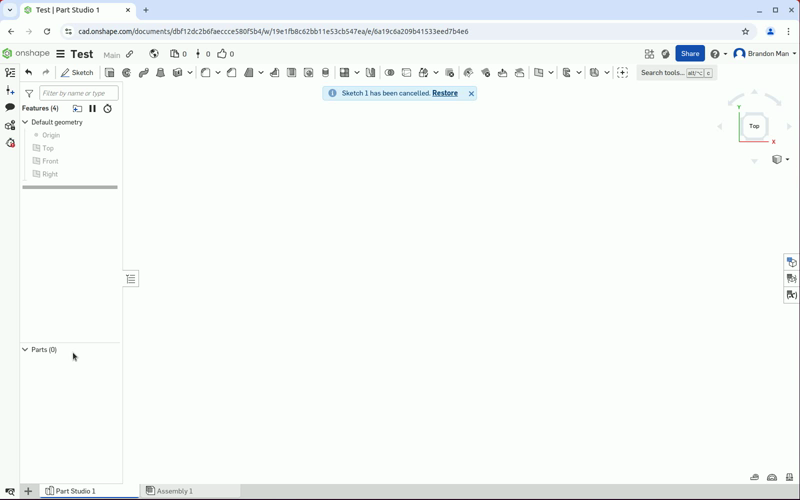
key_down(shift)
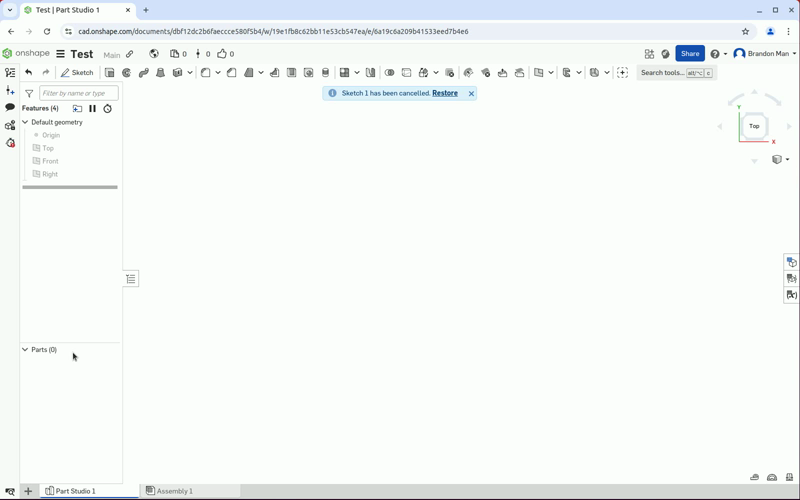
key(up)
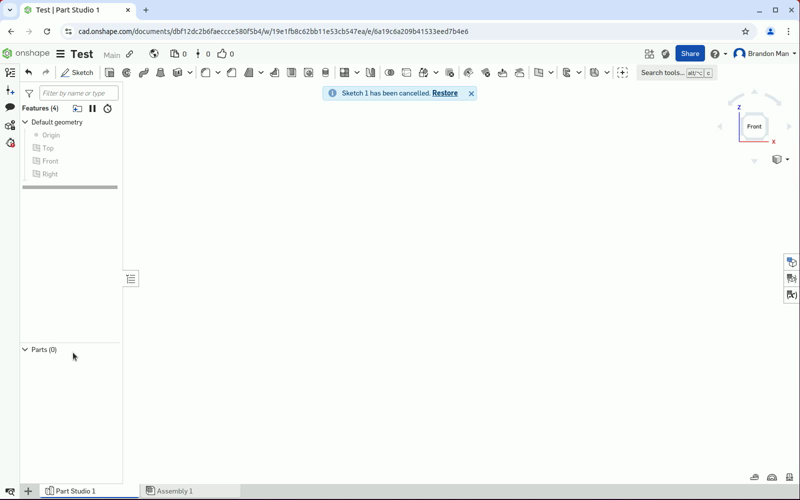
key_up(shift)
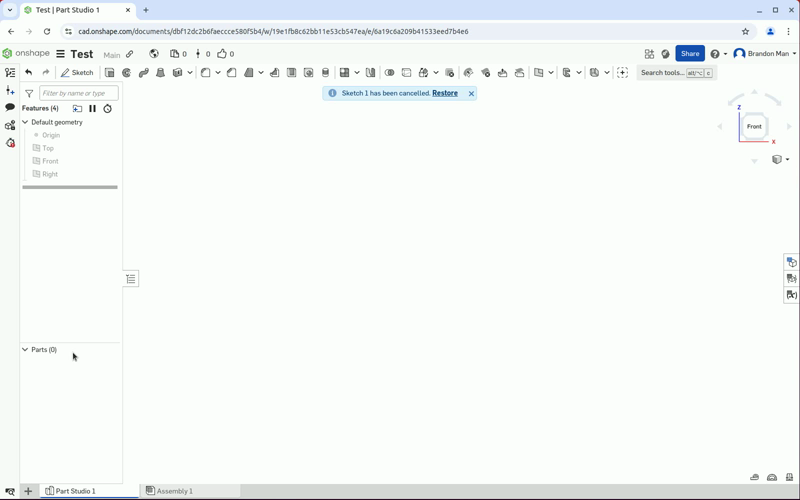
mouse_move(73, 352)
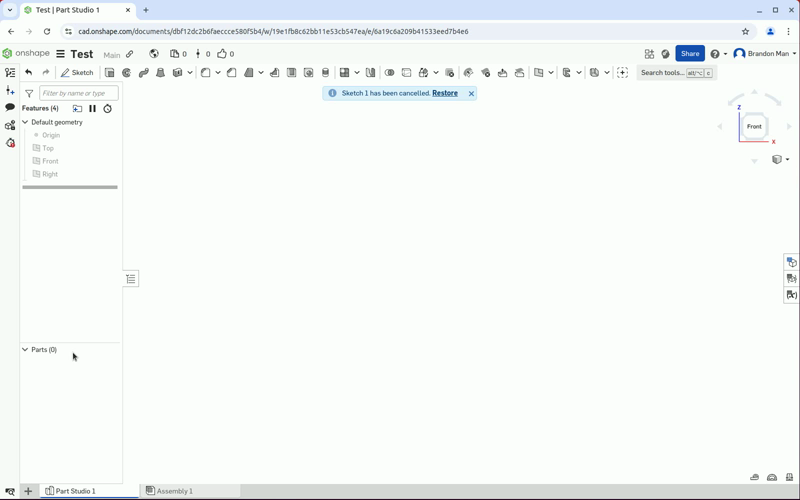
key(shift+y)
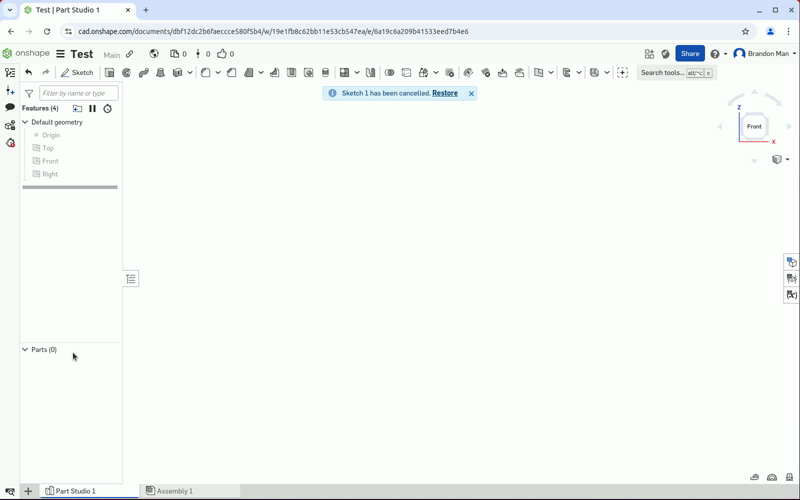
key(shift+s)
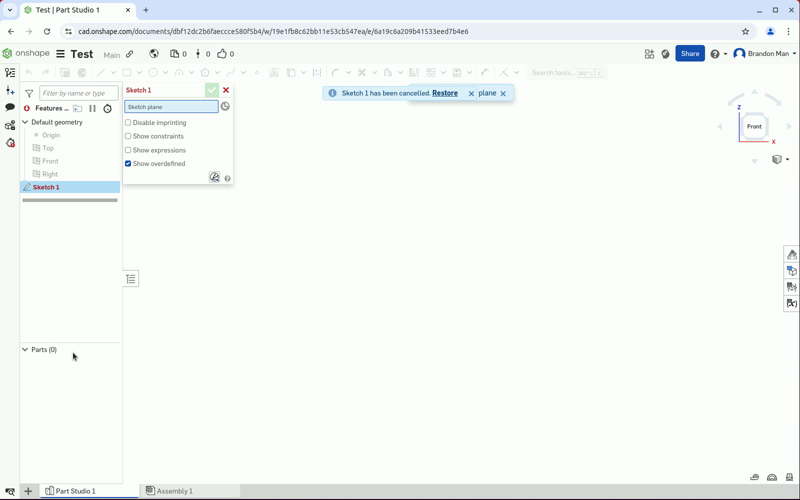
mouse_move(73, 163)
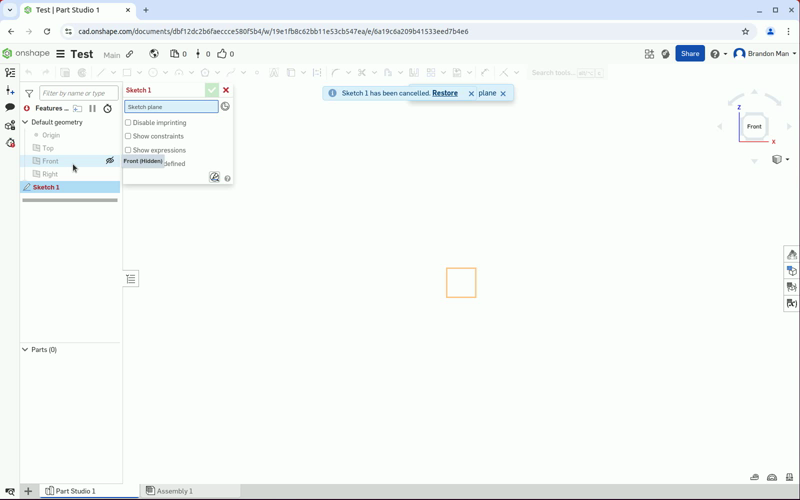
click(73, 163)
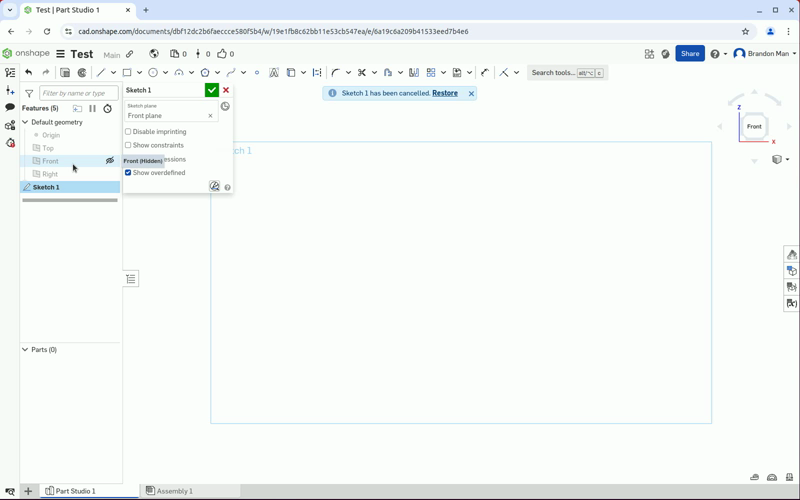
mouse_move(73, 352)
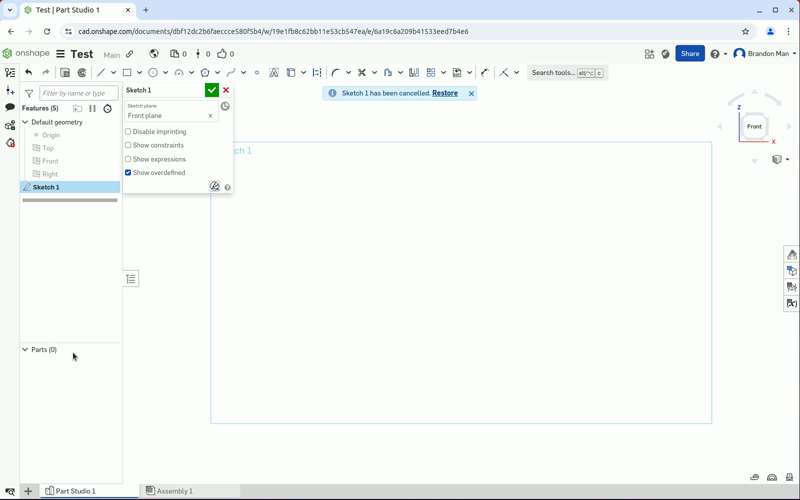
key(y)
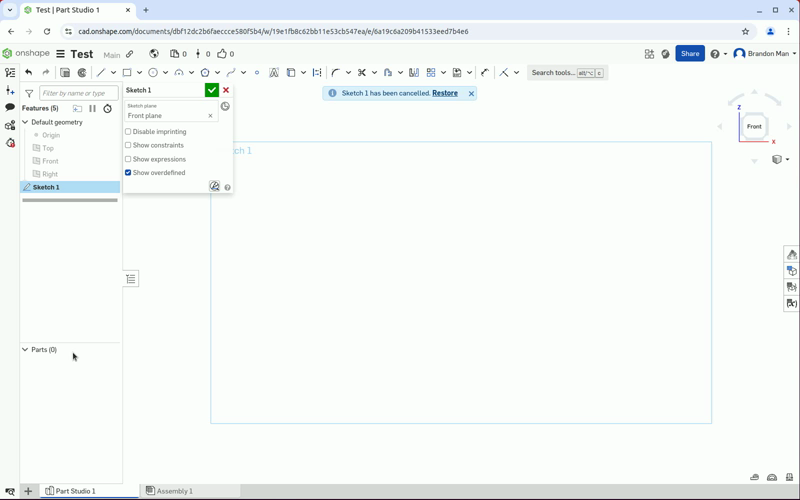
key(l)
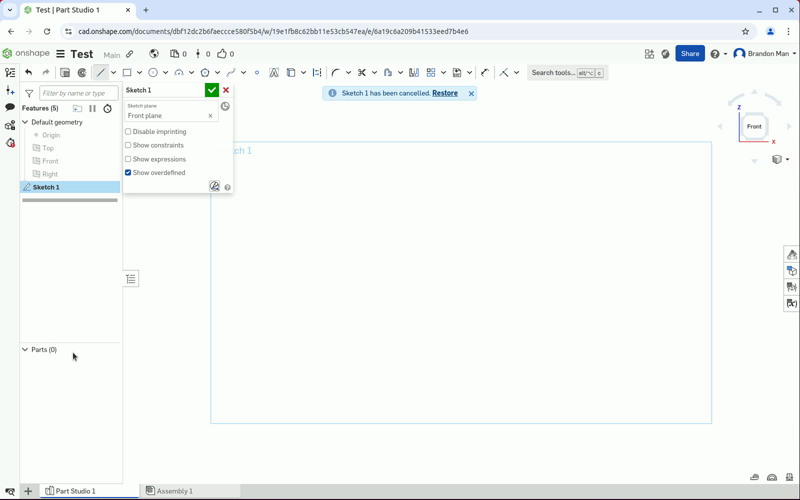
key_down(shift)
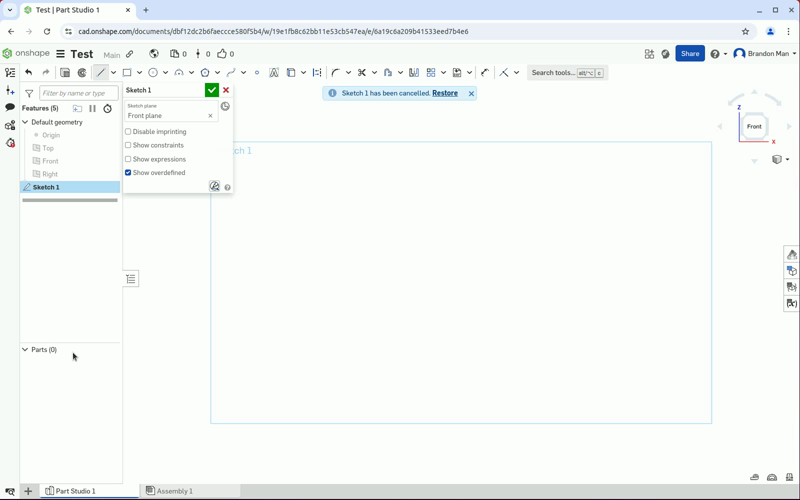
mouse_move(368, 345)
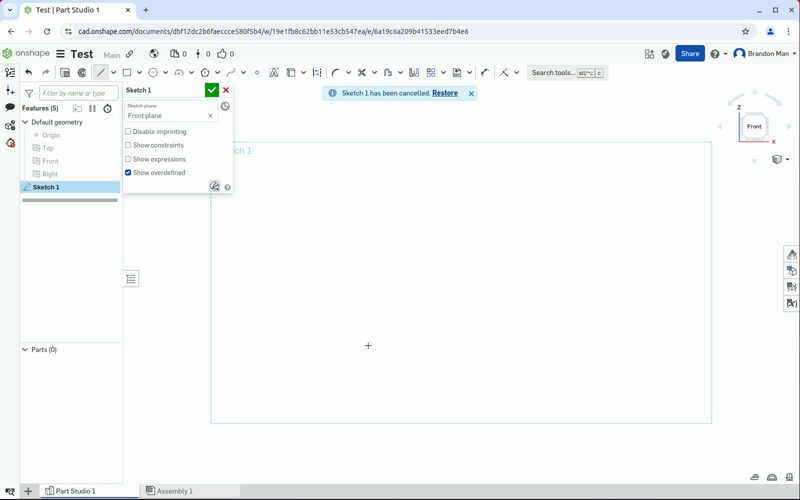
click(368, 345)
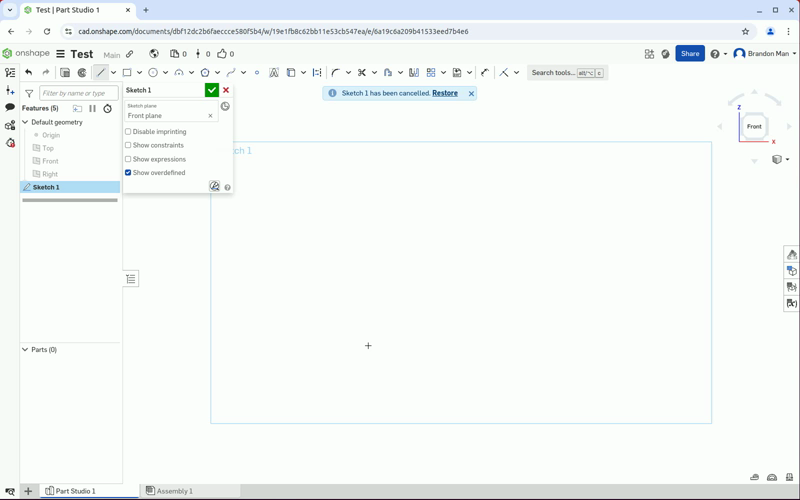
key_up(shift)
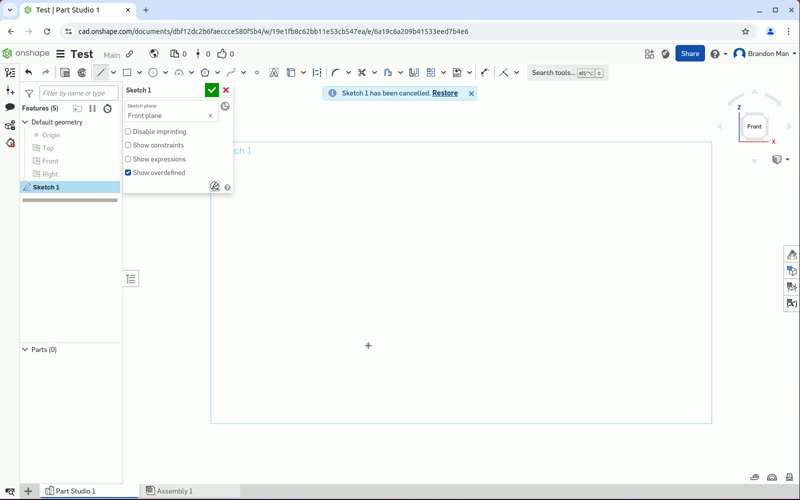
key_down(shift)
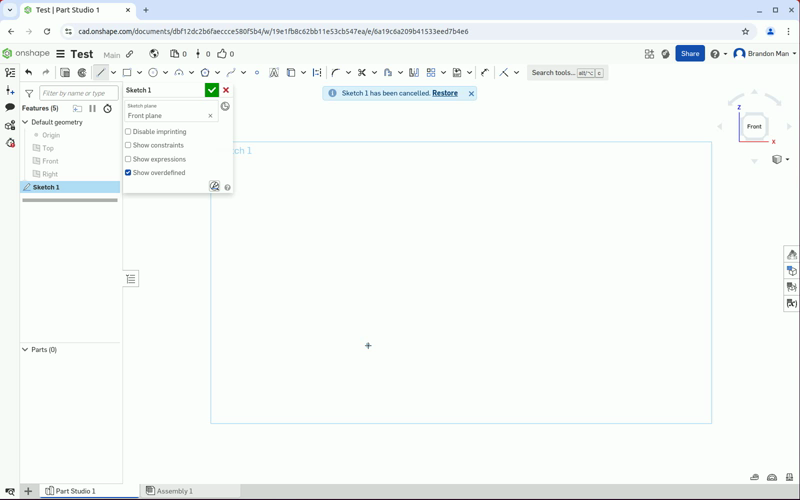
mouse_move(552, 345)
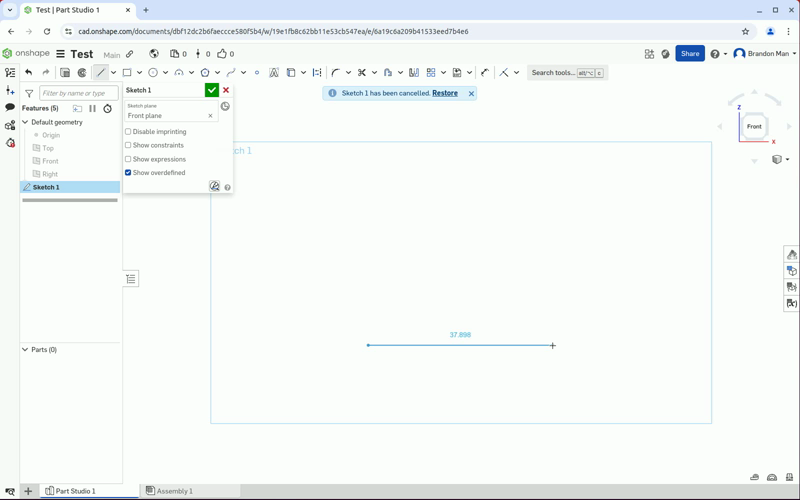
click(552, 345)
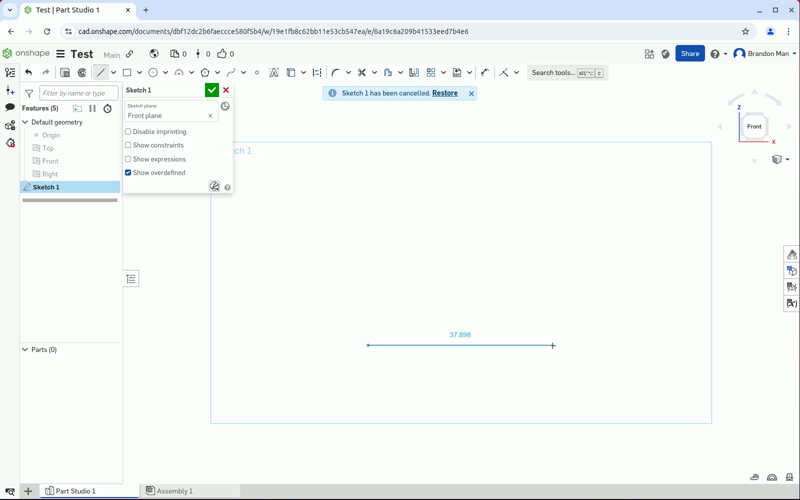
key_up(shift)
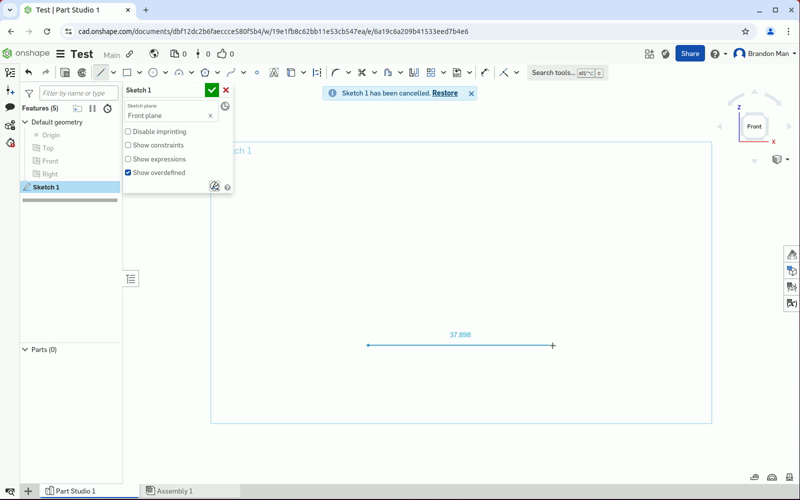
key_down(shift)
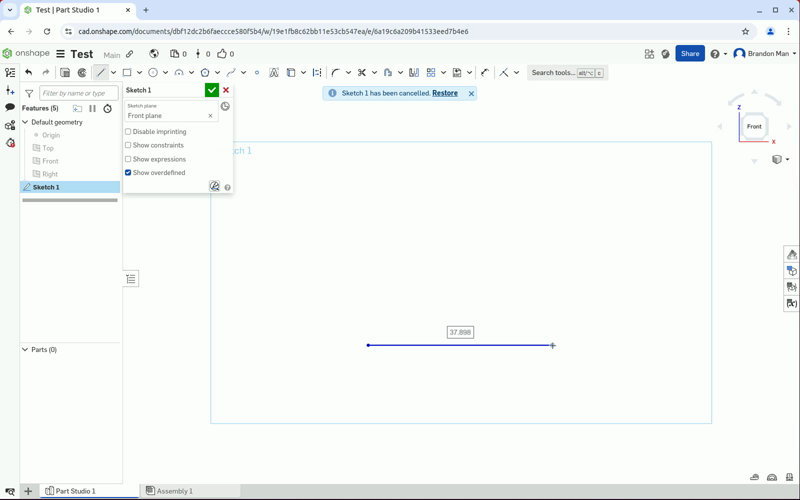
mouse_move(582, 345)
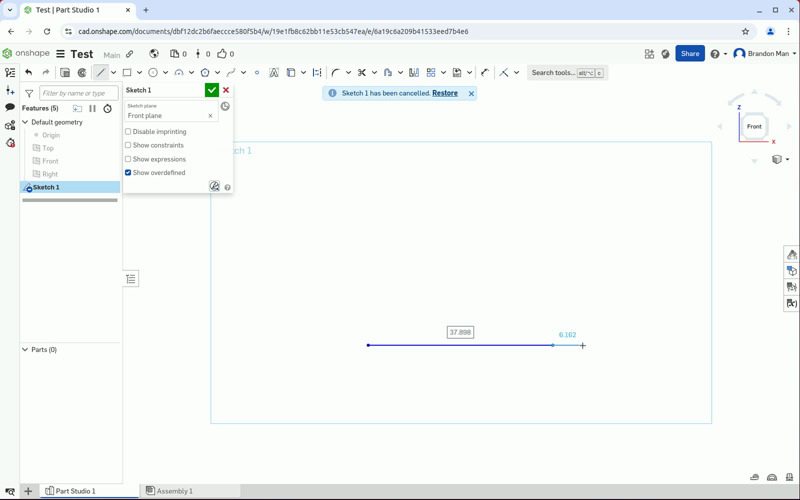
mouse_move(552, 313)
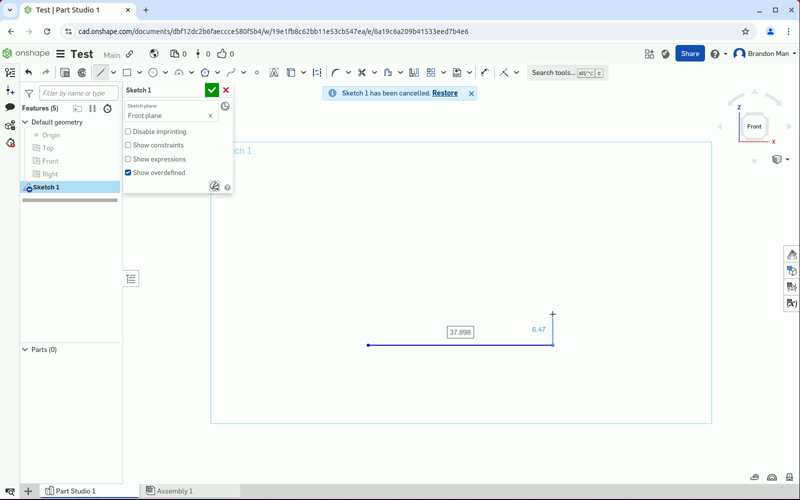
click(552, 313)
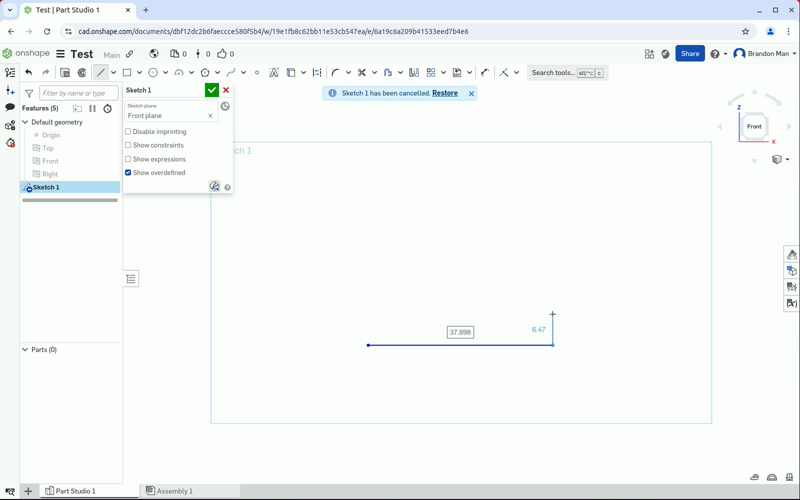
key_up(shift)
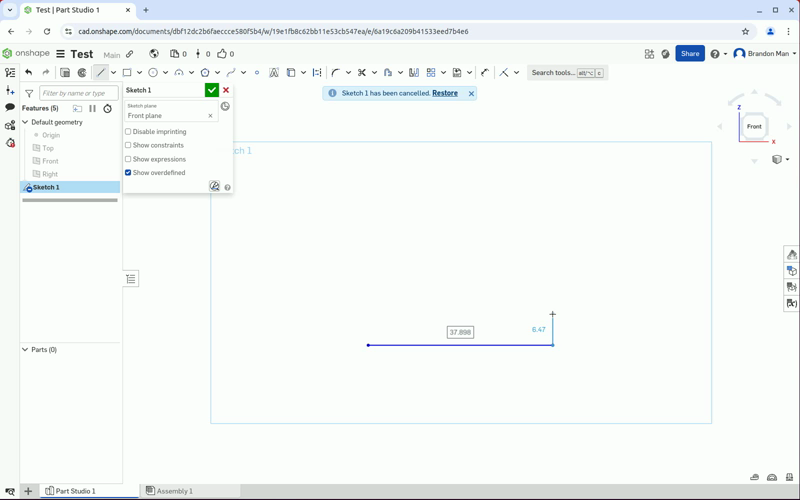
key_down(shift)
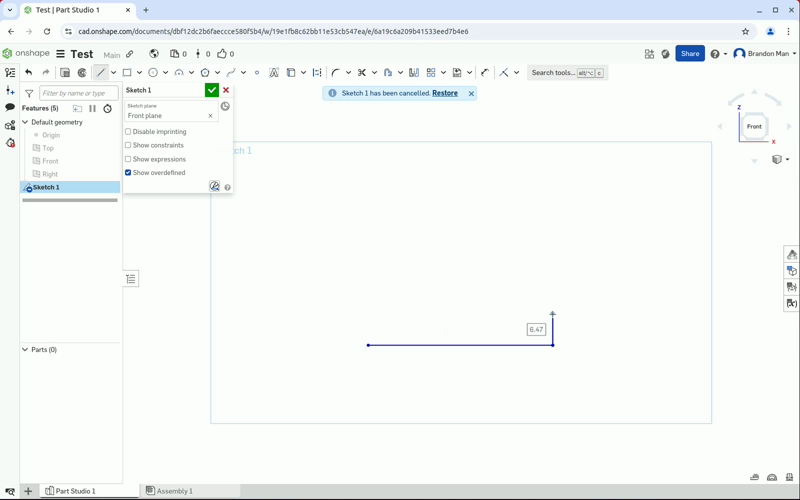
mouse_move(368, 313)
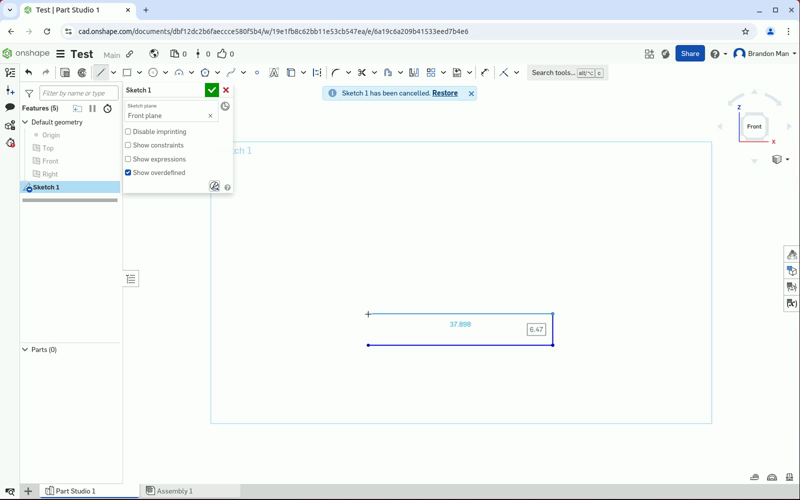
click(368, 313)
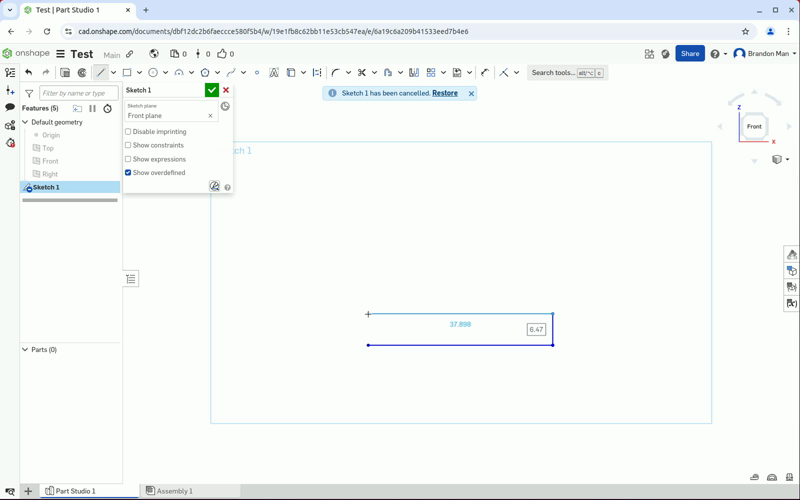
key_up(shift)
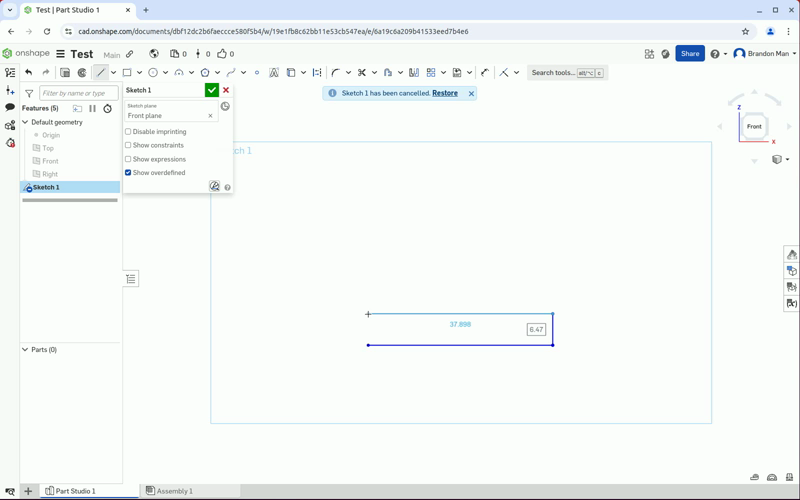
mouse_move(398, 313)
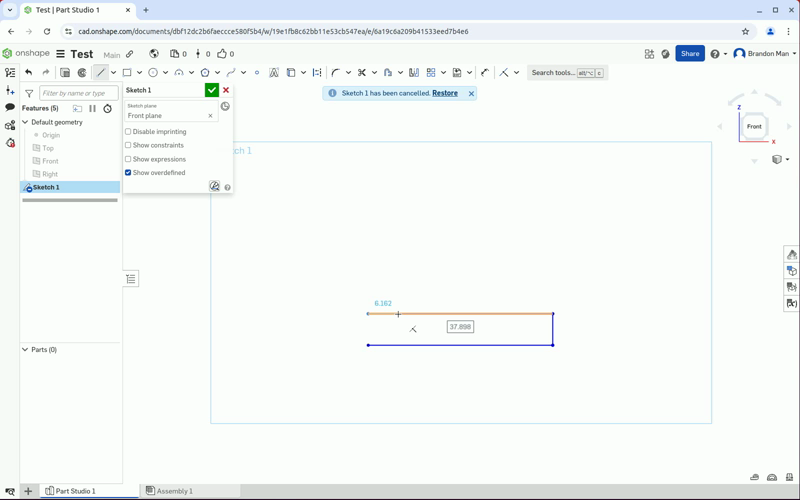
key_down(shift)
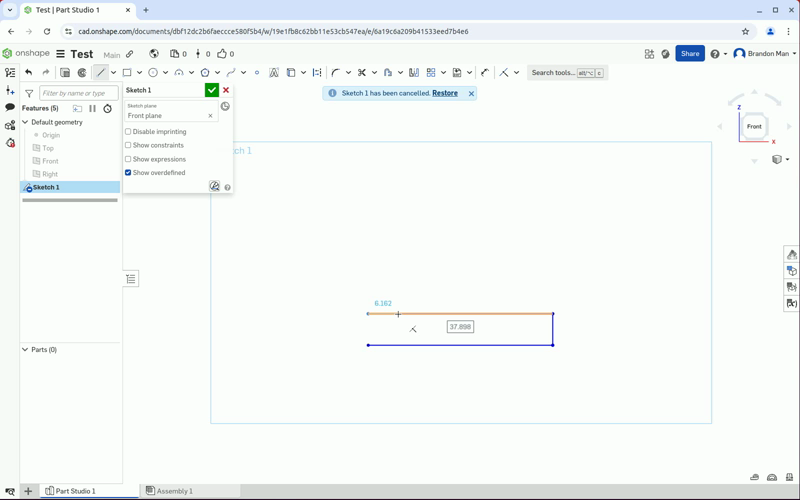
mouse_move(368, 345)
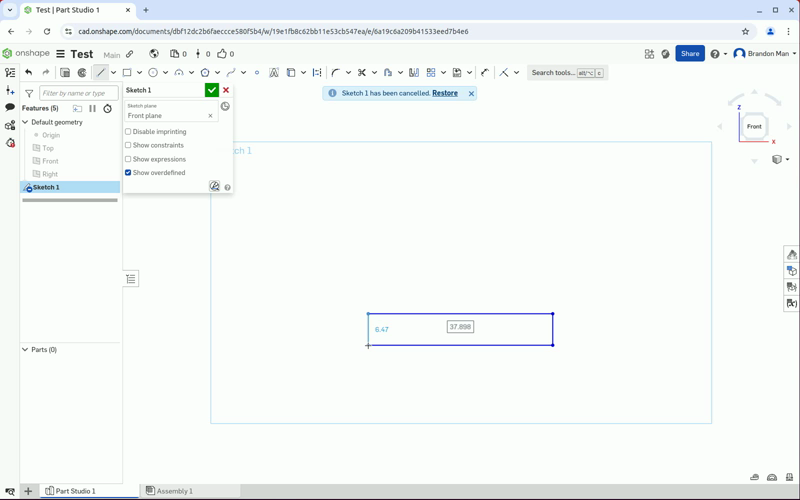
key_up(shift)
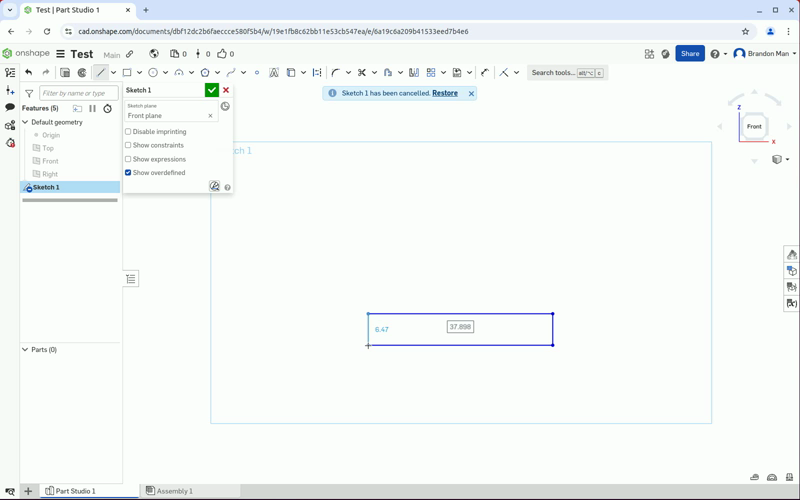
click(368, 345)
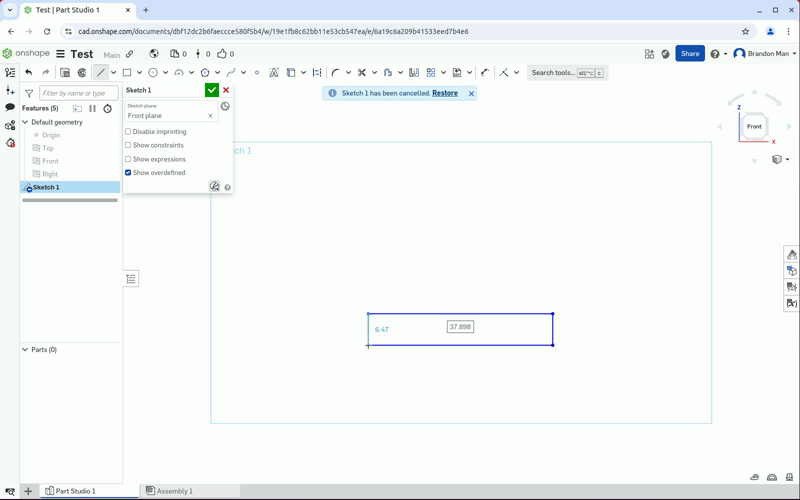
key(esc)
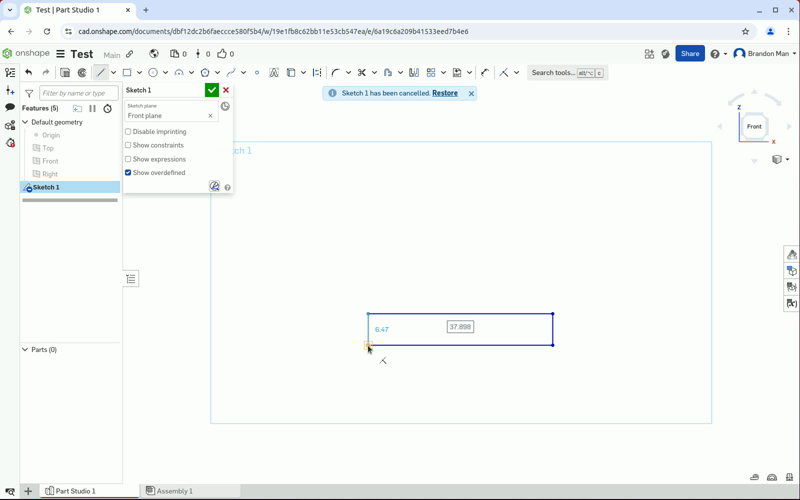
mouse_move(404, 333)
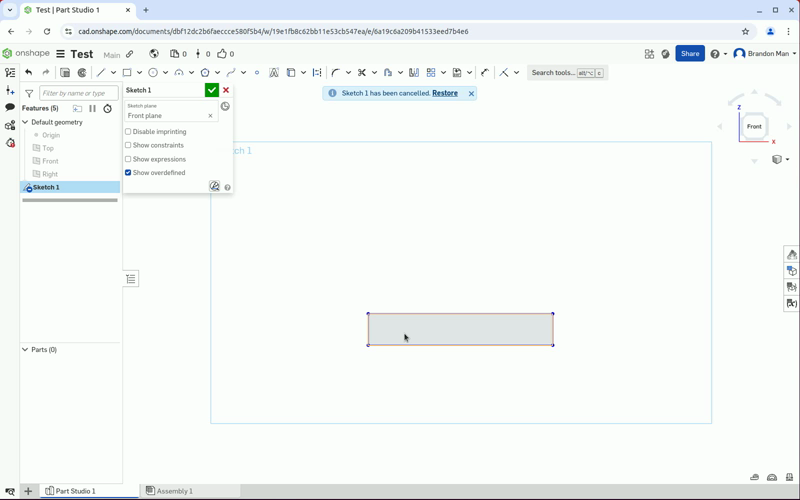
click(404, 333)
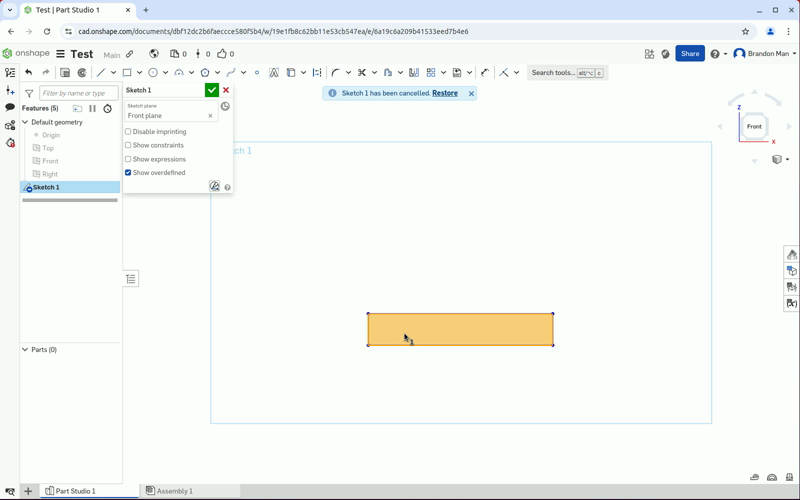
mouse_move(73, 352)
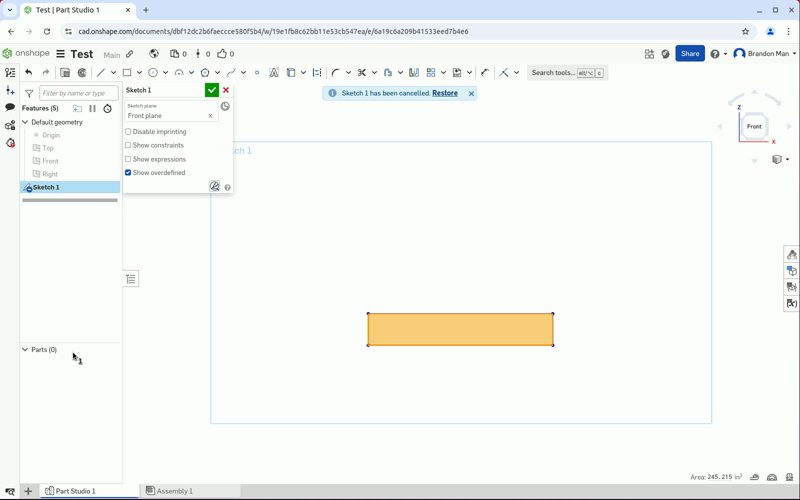
key(shift+y)
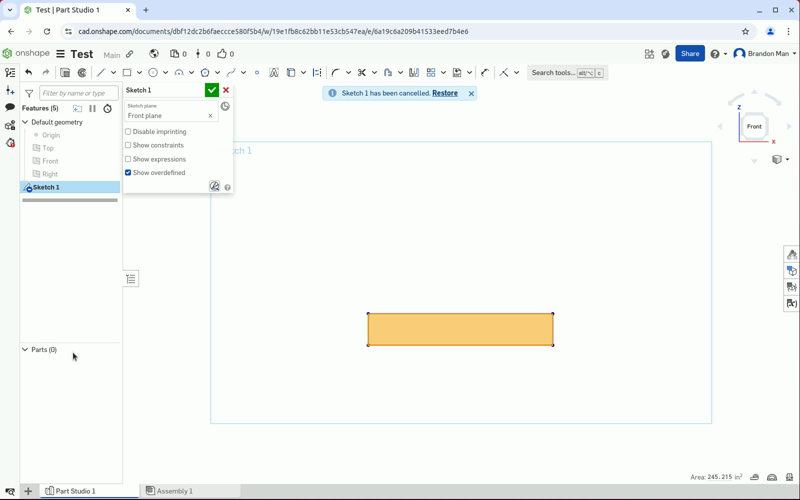
key(shift+e)
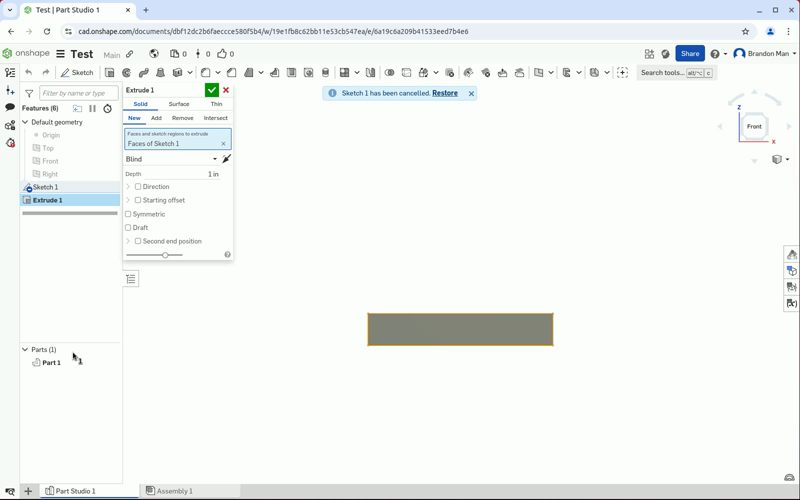
mouse_move(143, 106)
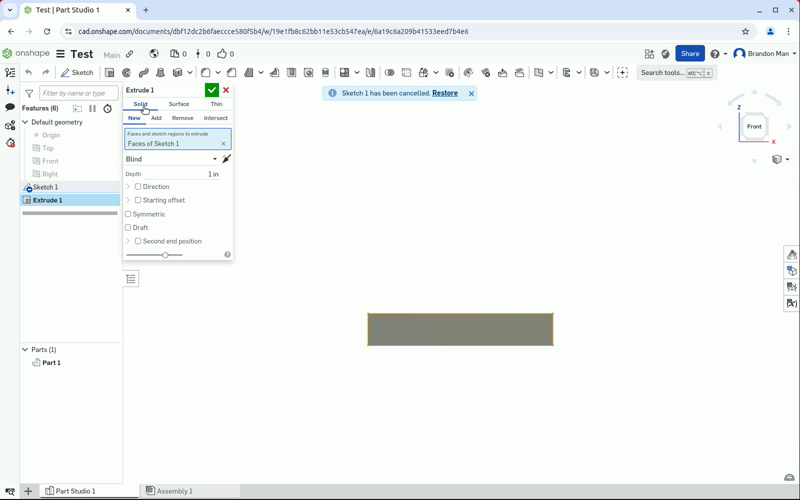
click(143, 106)
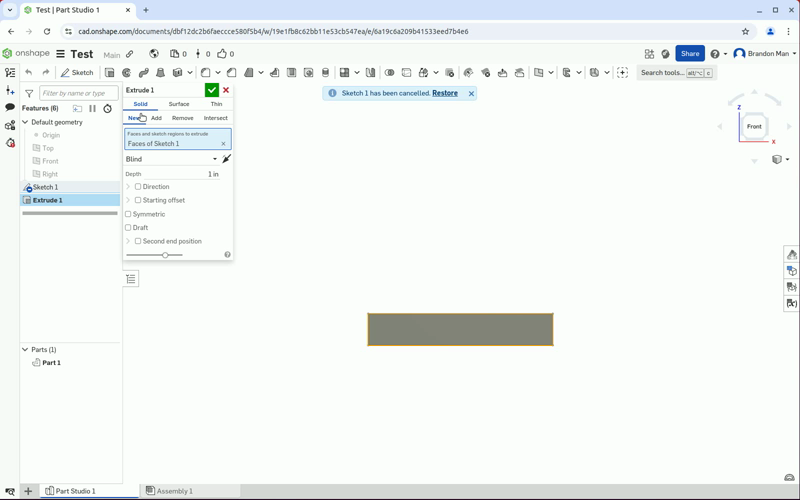
mouse_move(137, 120)
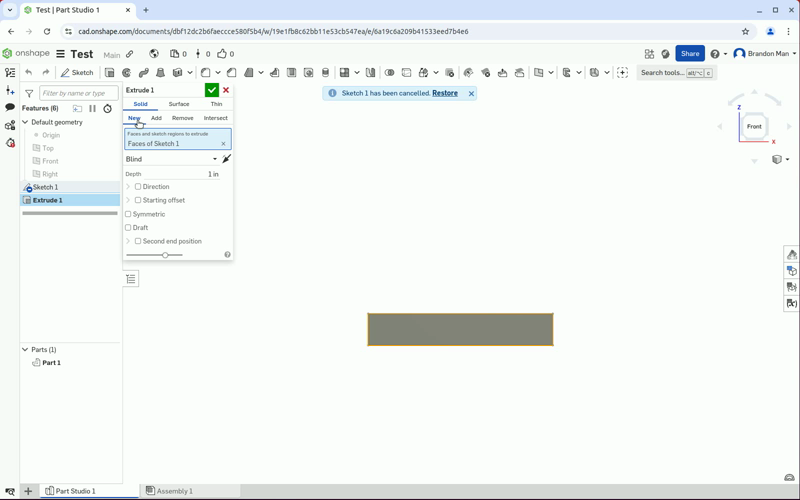
click(137, 120)
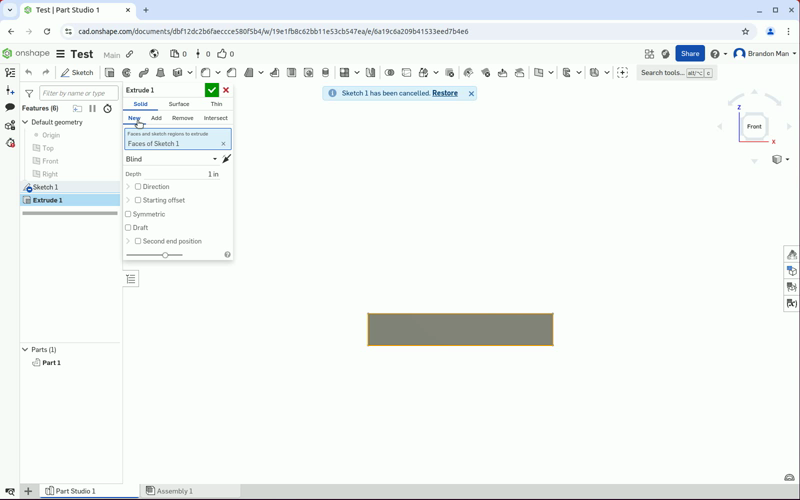
key(tab, 4)
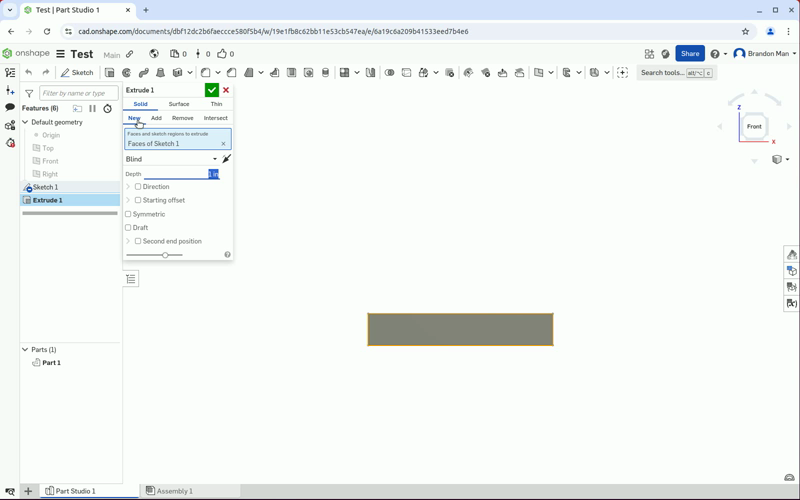
text(4.092)
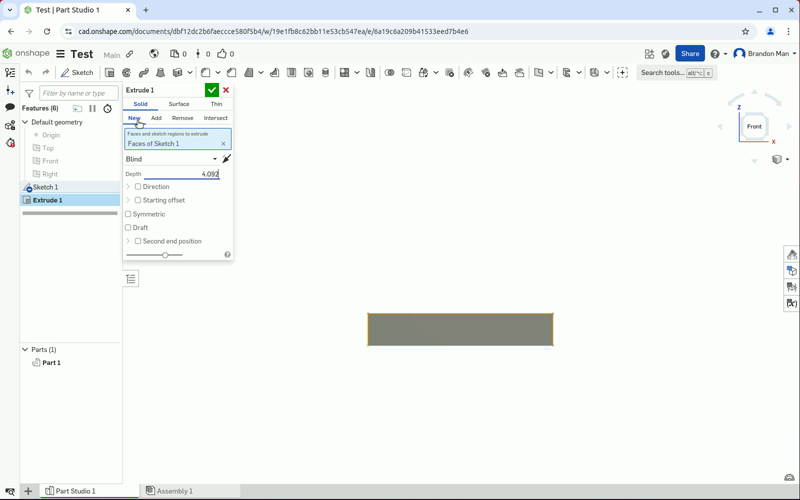
key(enter)
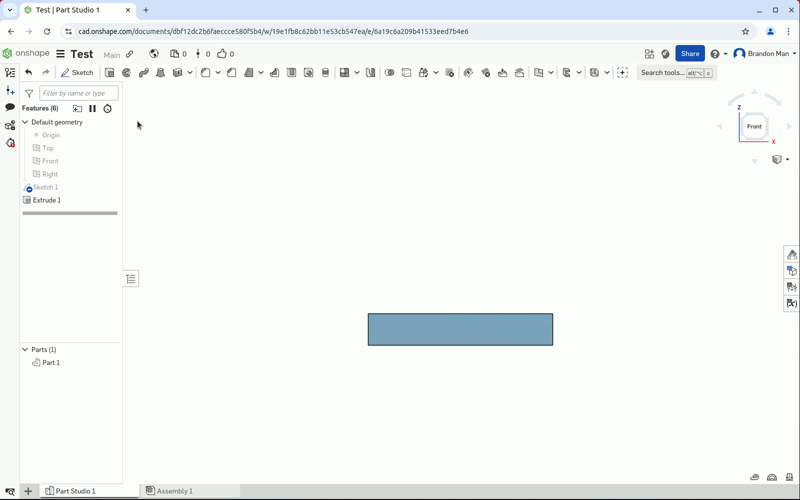
key(shift+h)
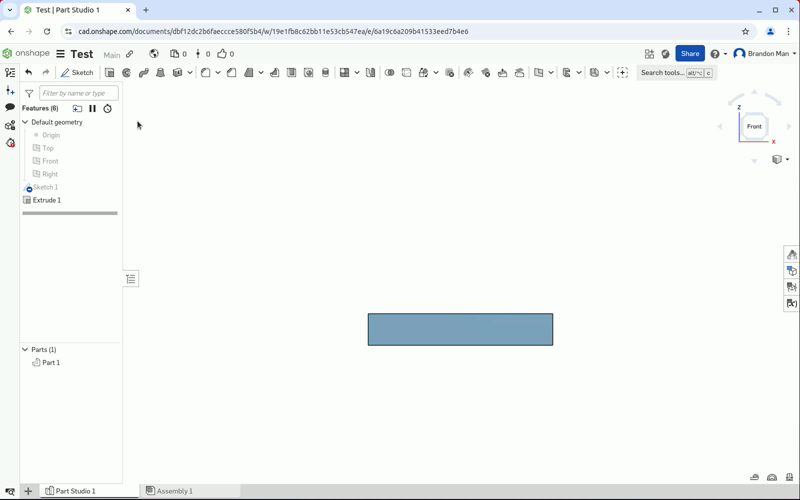
key(shift+h)
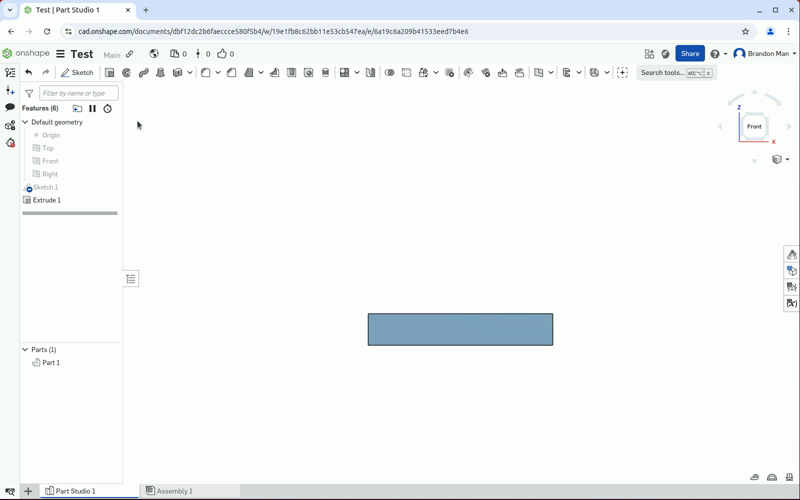
mouse_move(73, 189)
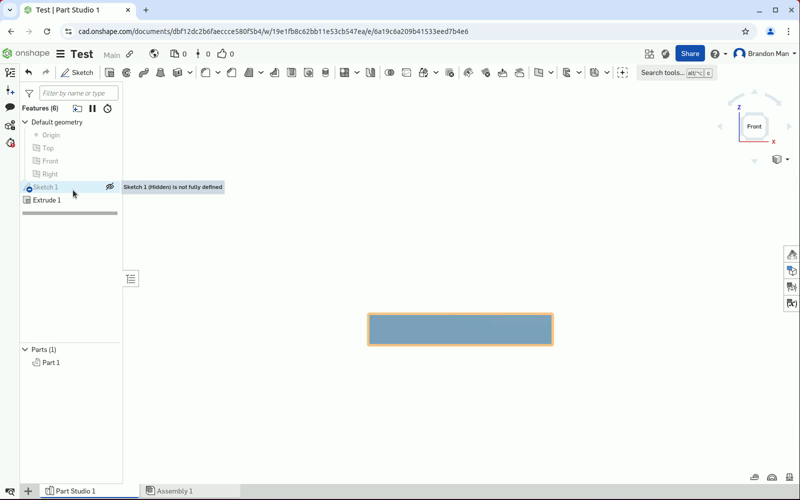
click(73, 189)
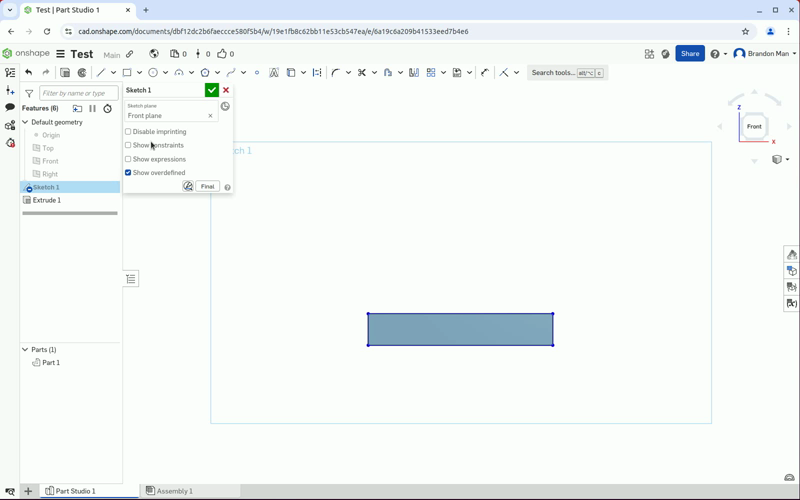
mouse_move(229, 92)
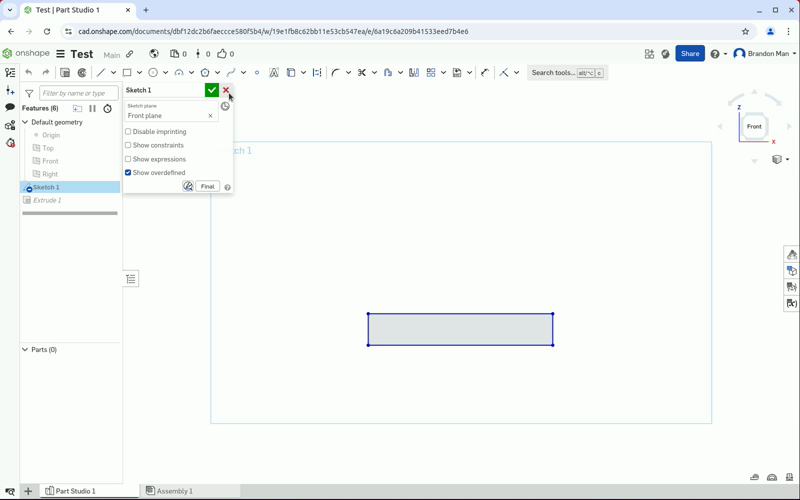
click(229, 92)
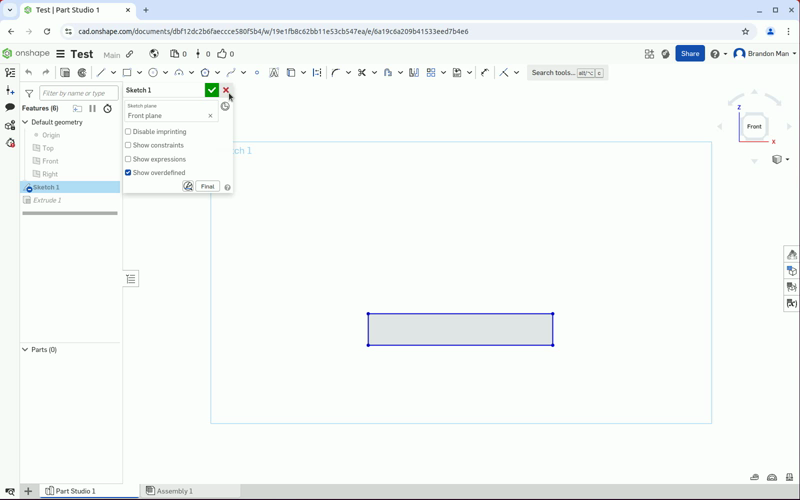
key(shift+s)
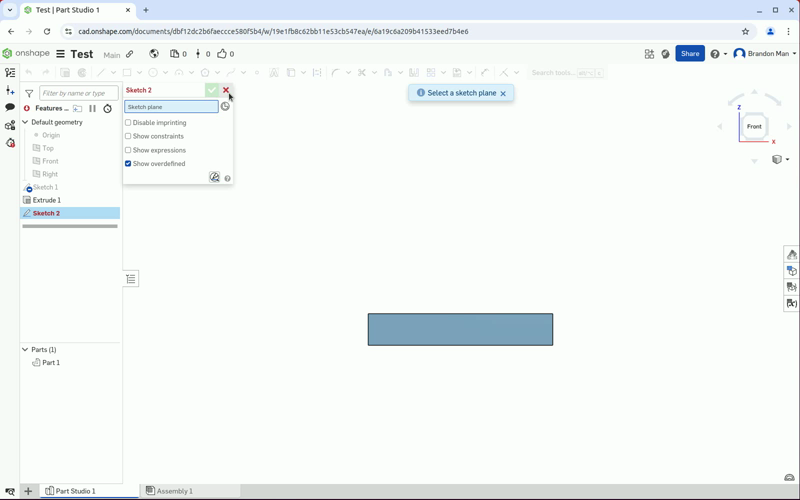
mouse_move(73, 163)
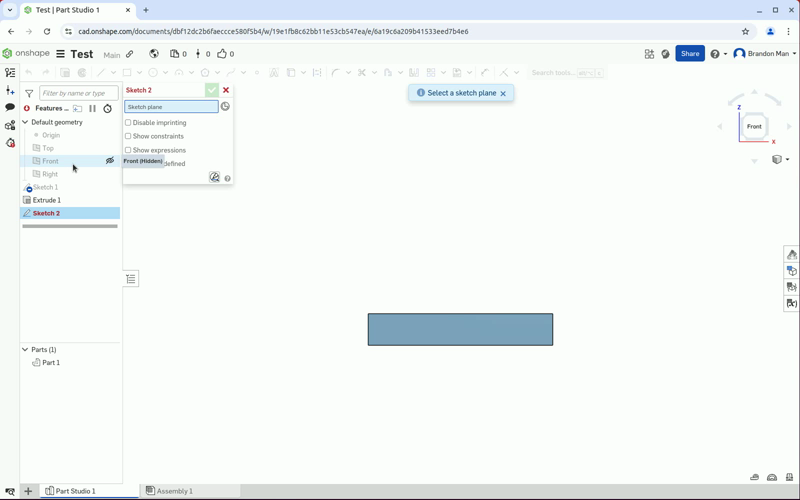
click(73, 163)
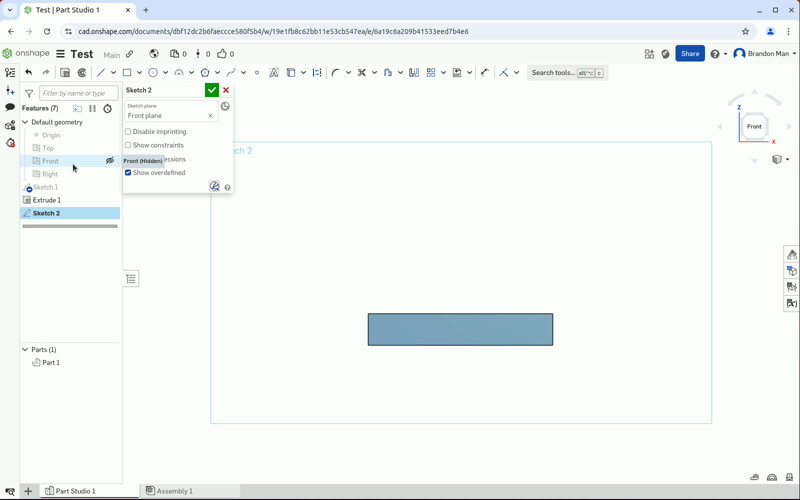
mouse_move(73, 352)
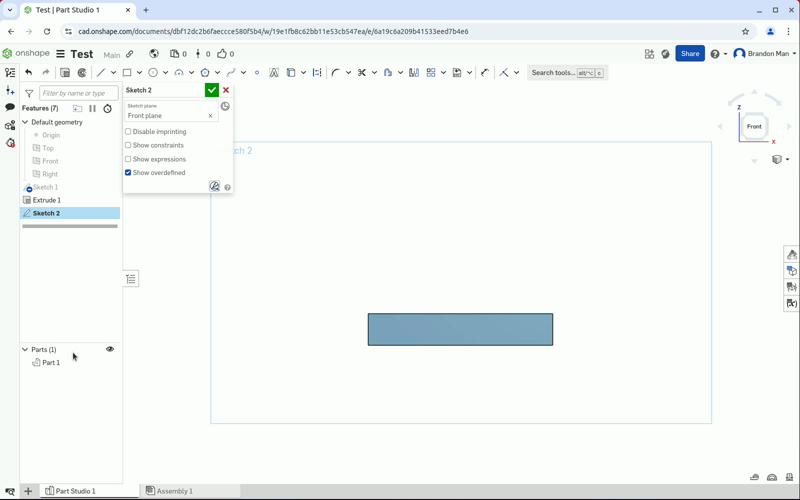
key(y)
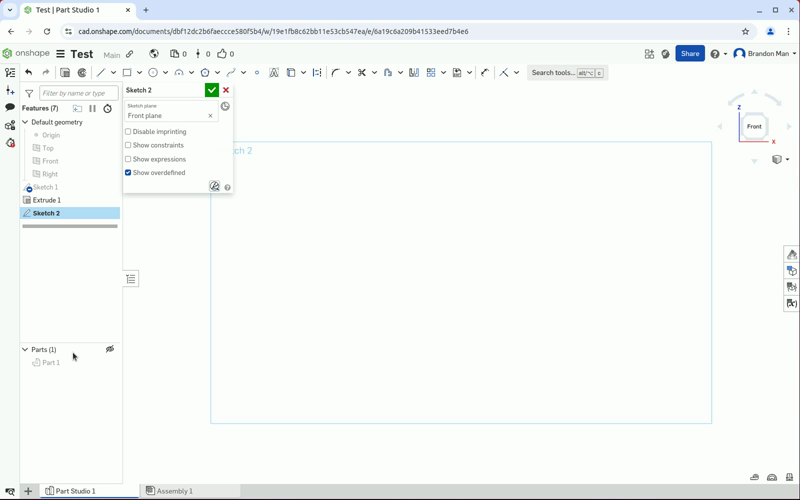
key(l)
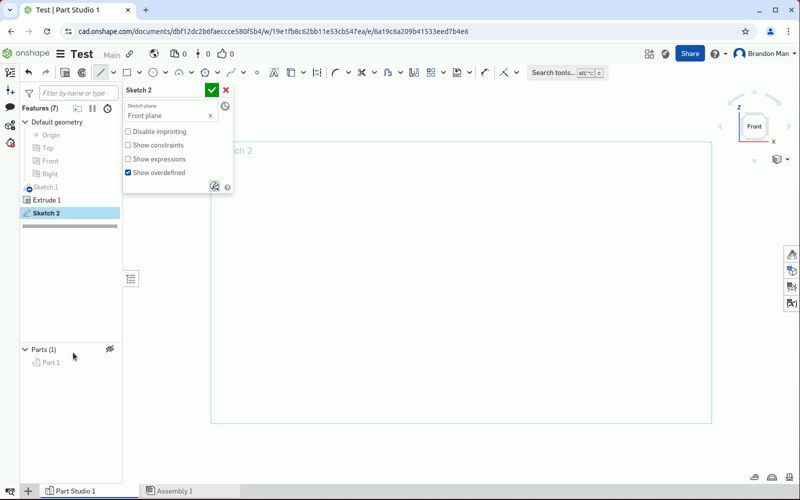
key_down(shift)
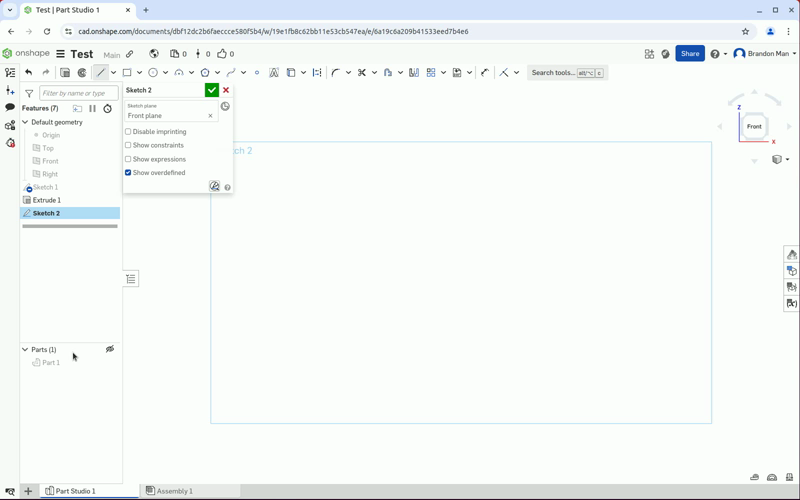
mouse_move(368, 252)
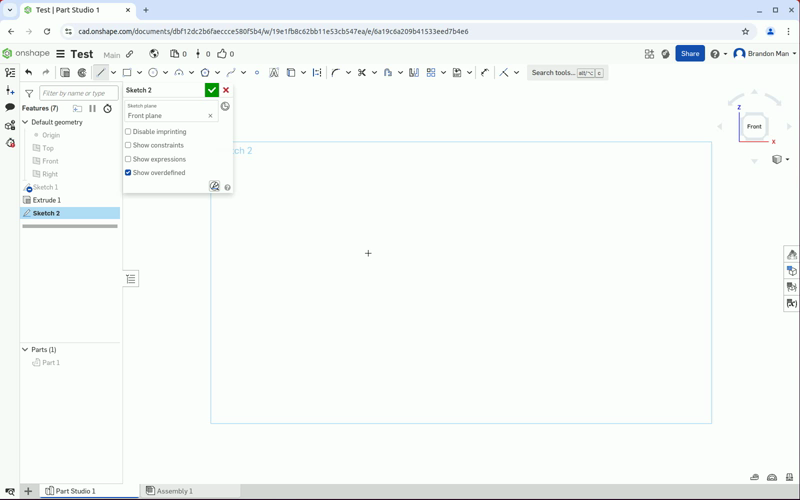
click(368, 252)
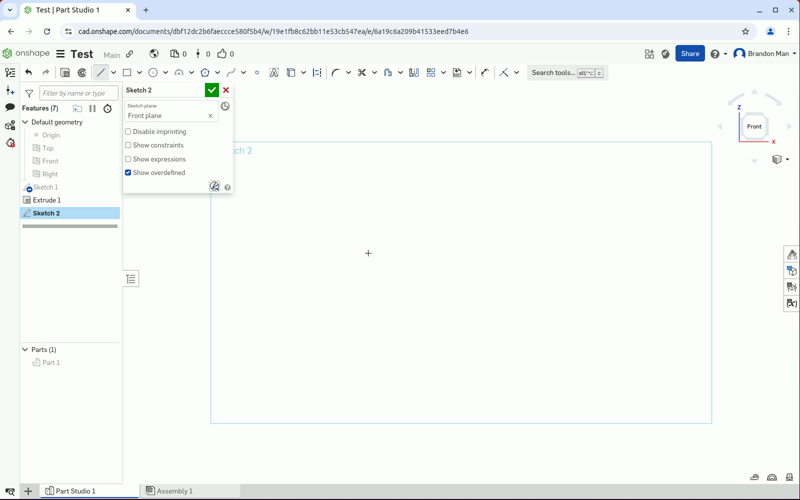
key_up(shift)
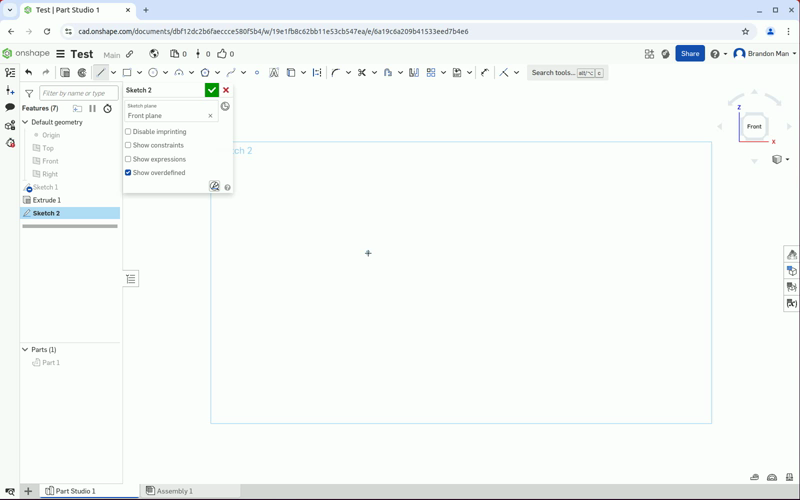
key_down(shift)
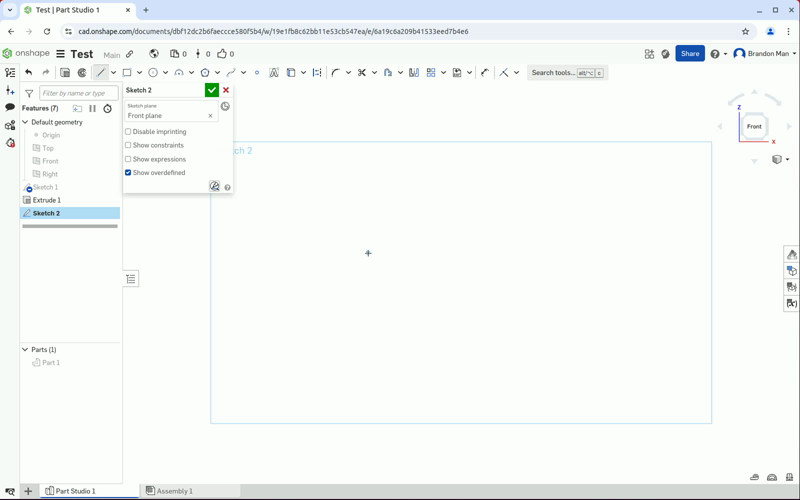
mouse_move(552, 252)
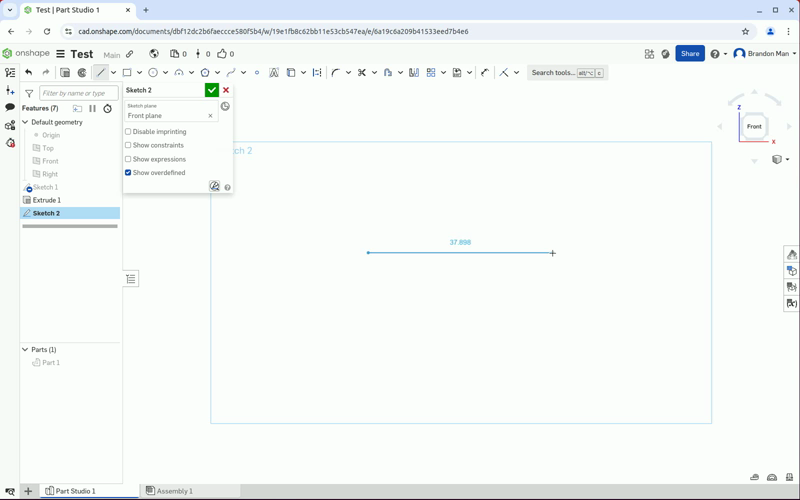
click(552, 252)
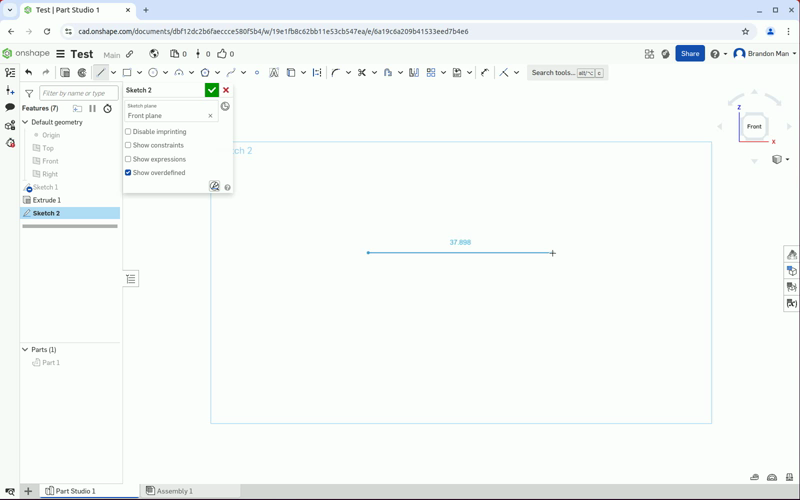
key_up(shift)
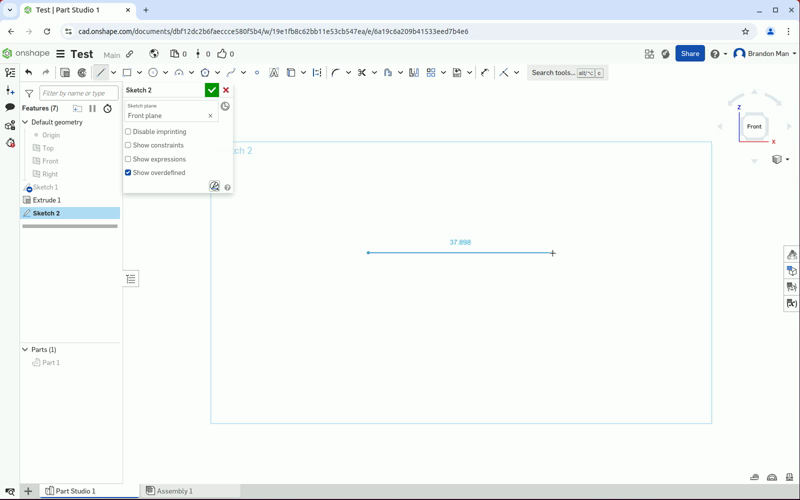
key_down(shift)
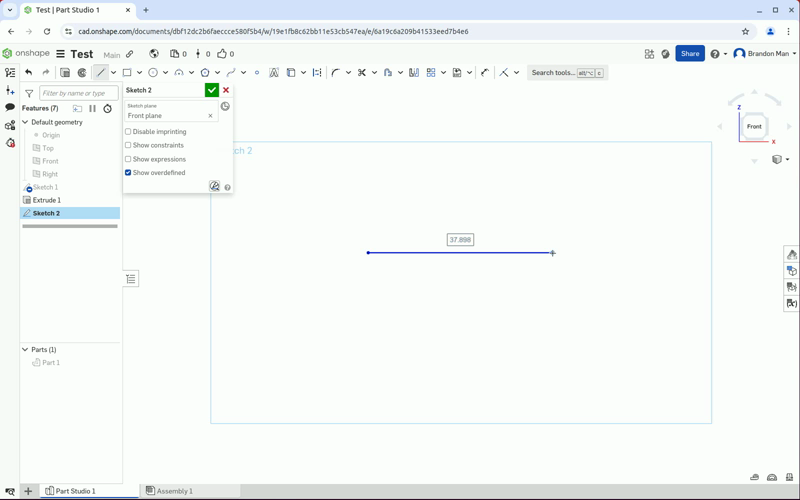
mouse_move(582, 252)
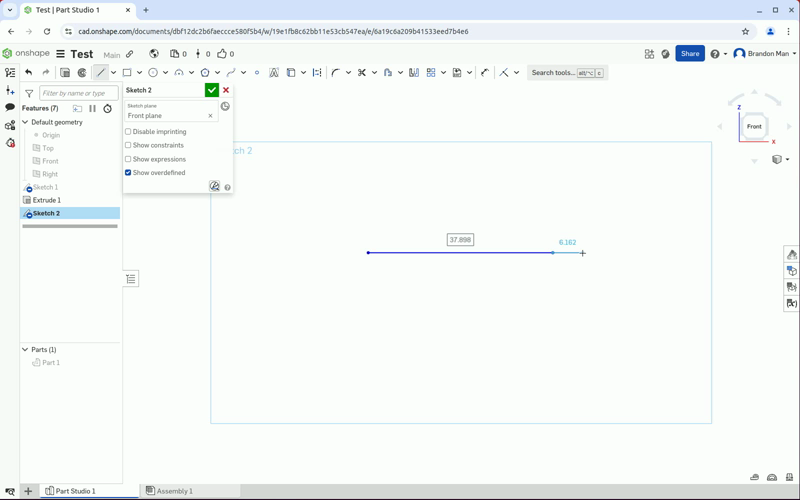
mouse_move(552, 221)
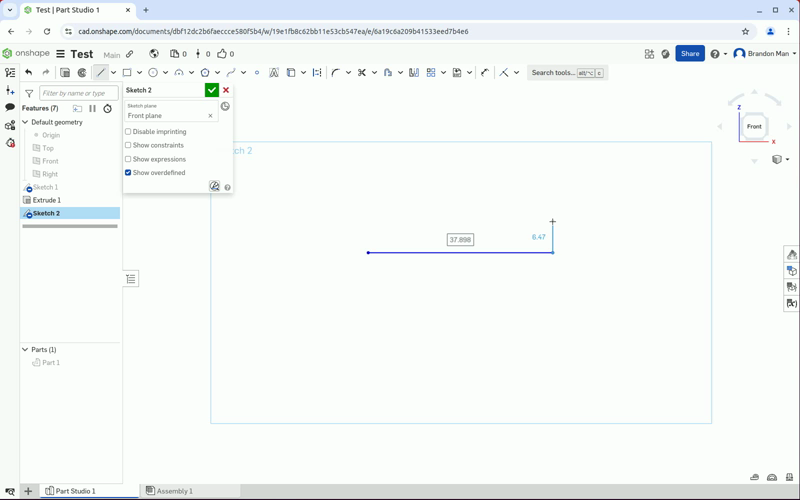
click(552, 221)
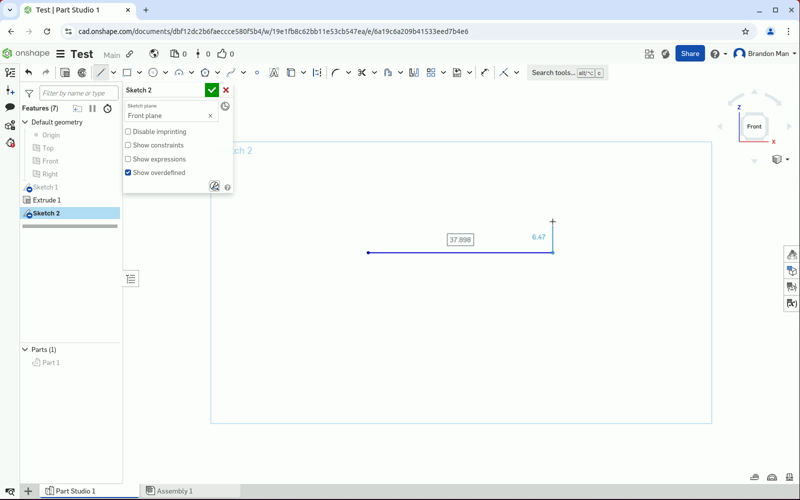
key_up(shift)
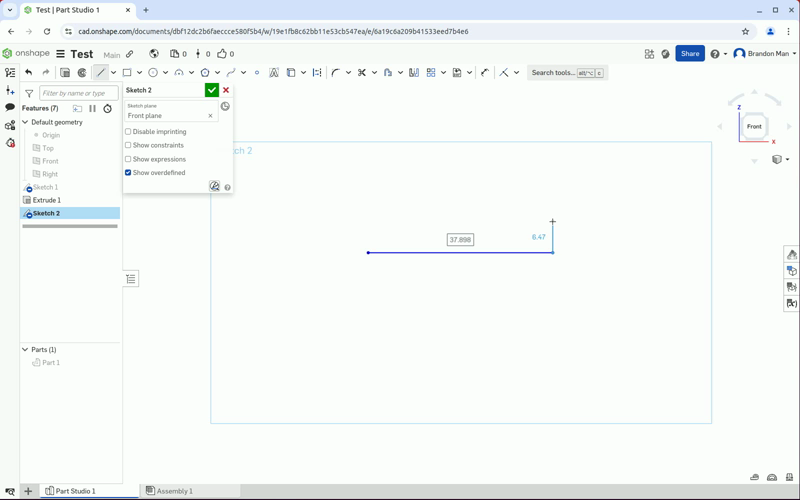
key_down(shift)
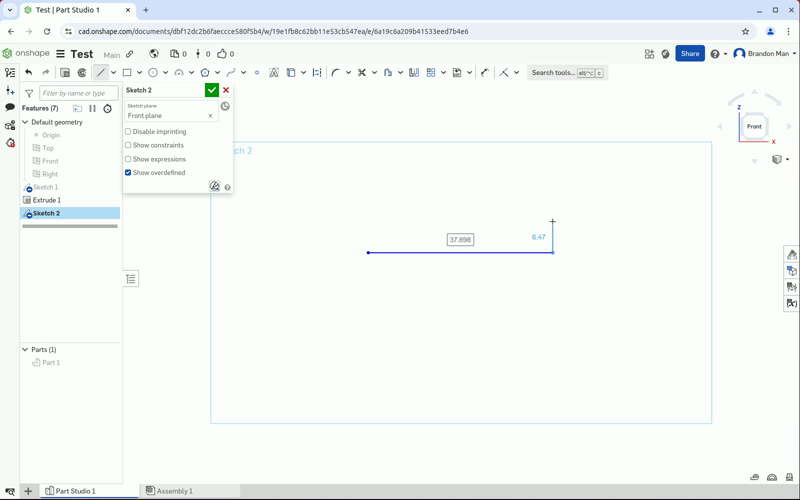
mouse_move(368, 221)
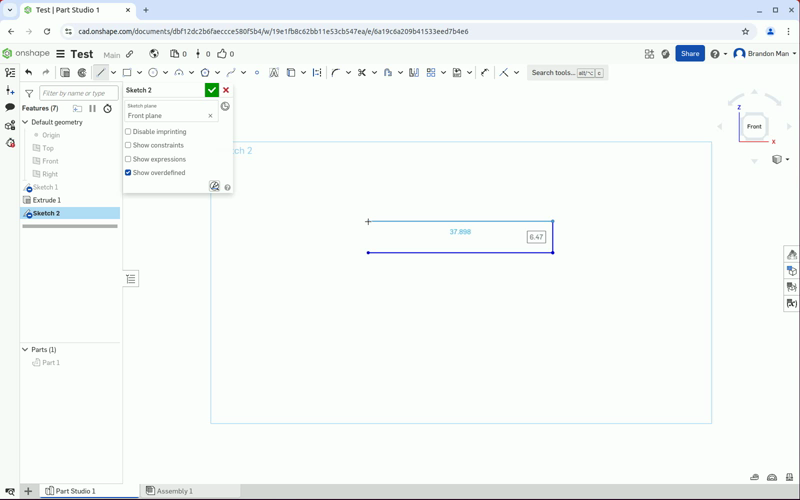
click(368, 221)
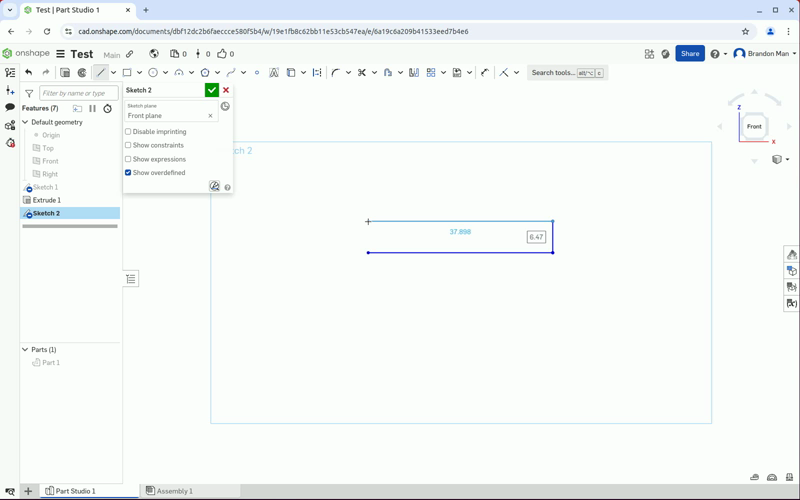
key_up(shift)
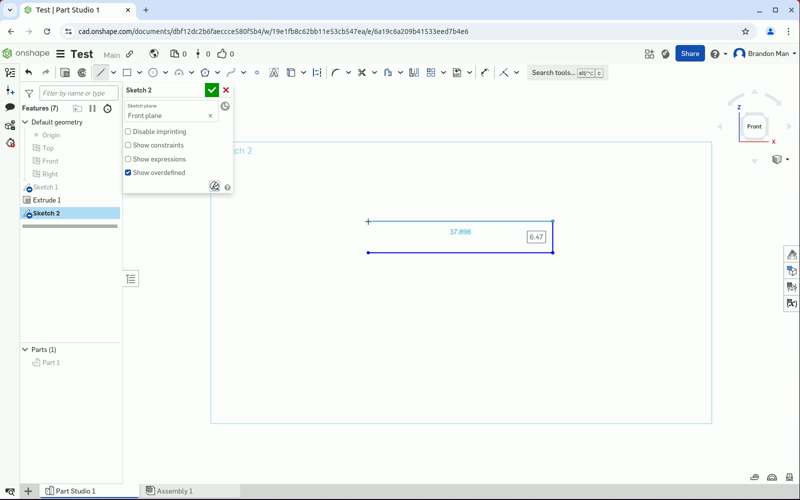
mouse_move(398, 221)
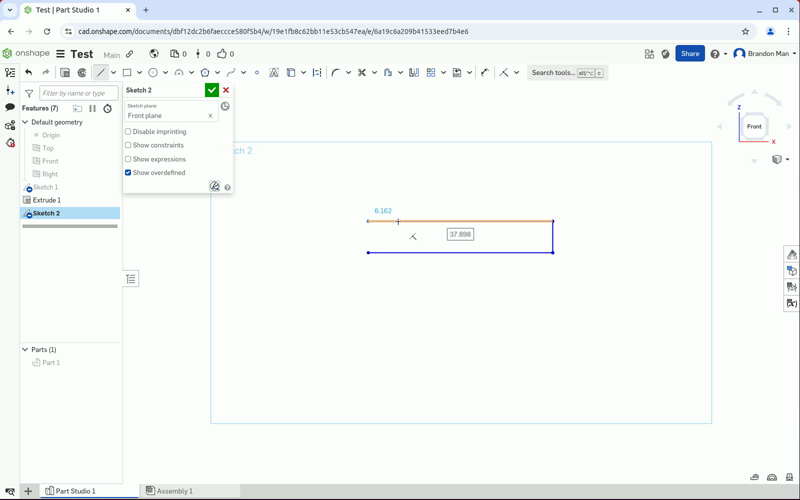
key_down(shift)
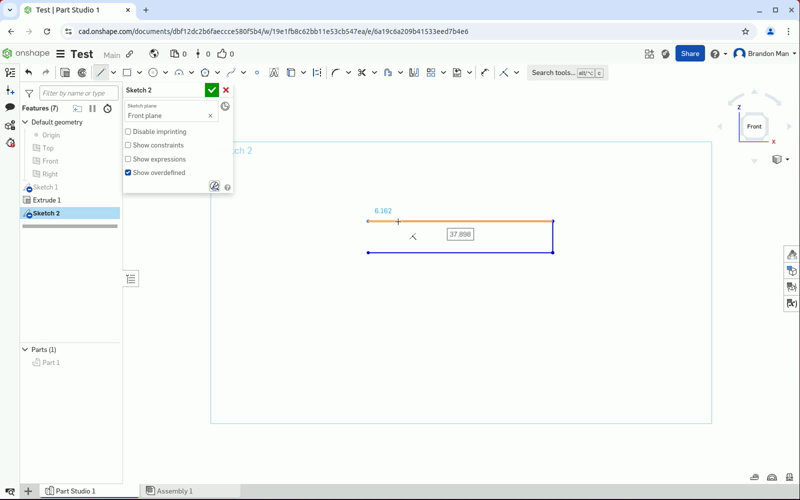
mouse_move(368, 252)
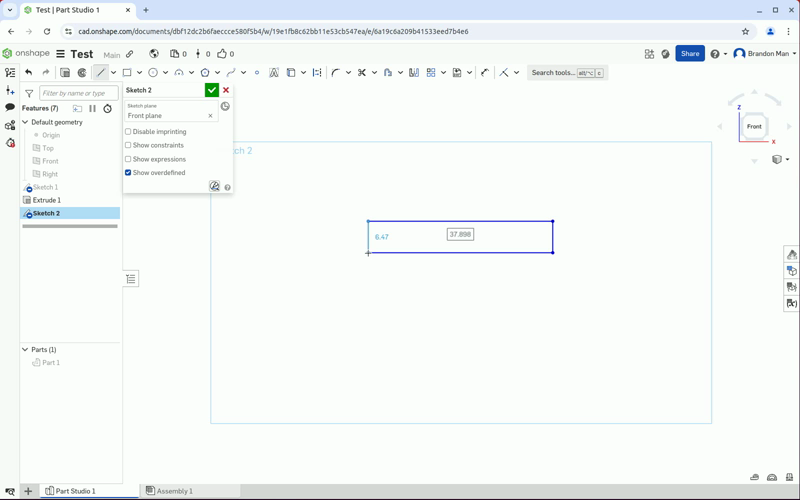
key_up(shift)
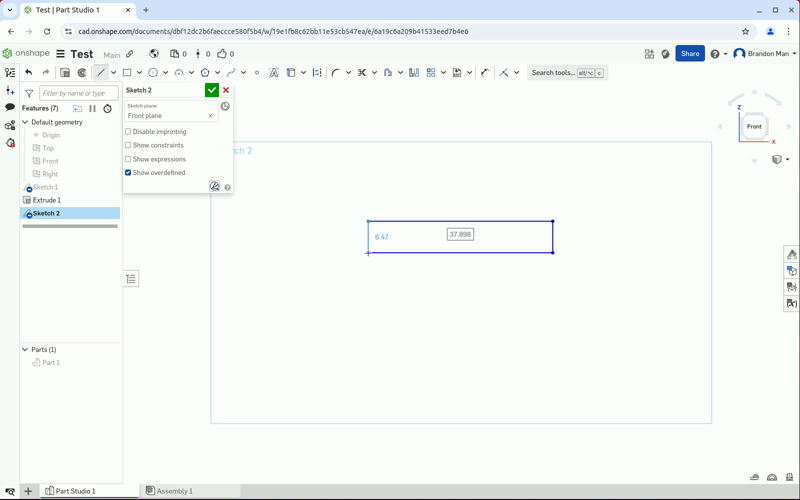
click(368, 252)
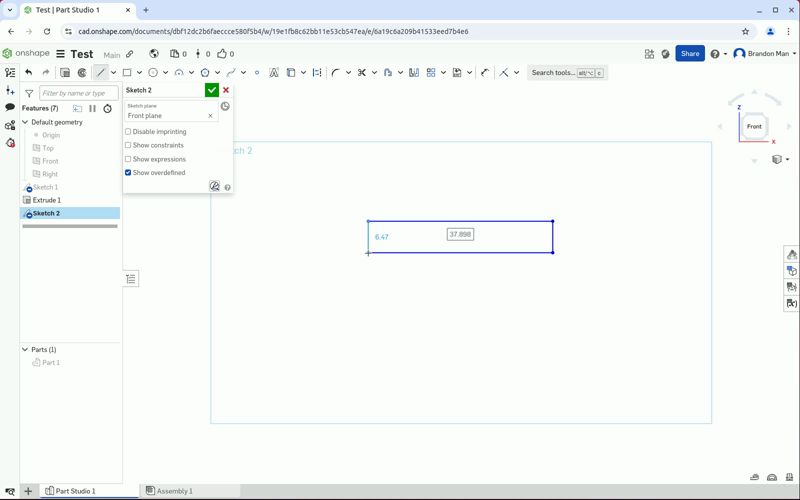
key(esc)
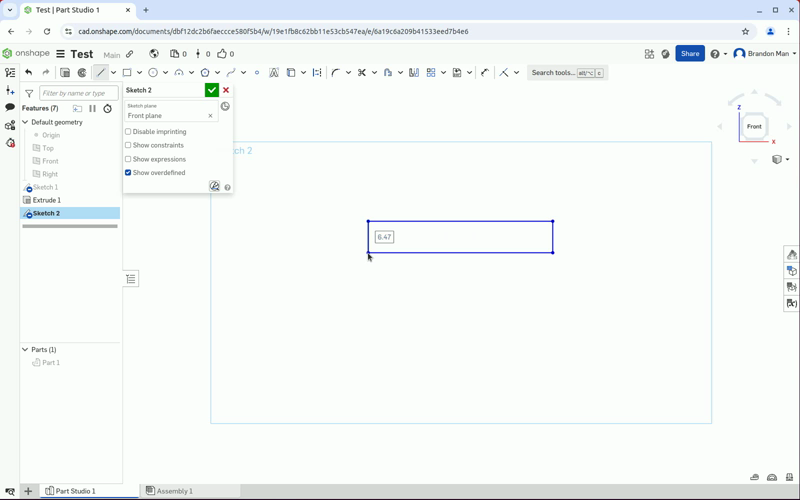
mouse_move(508, 241)
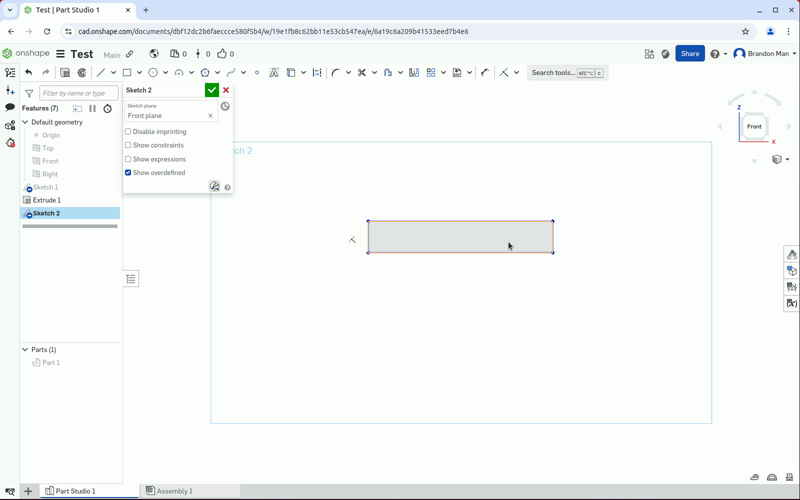
click(508, 241)
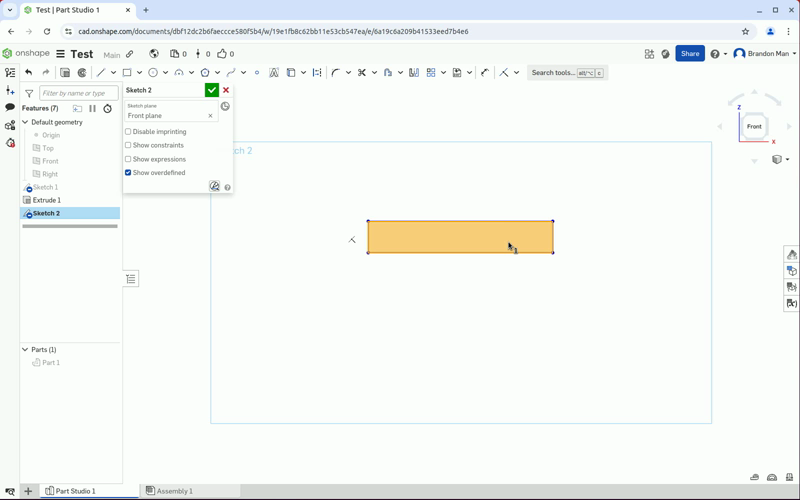
mouse_move(73, 352)
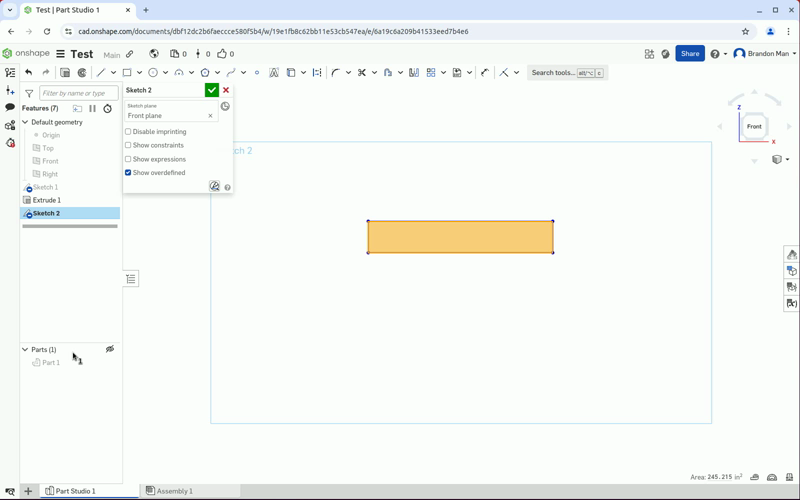
key(shift+y)
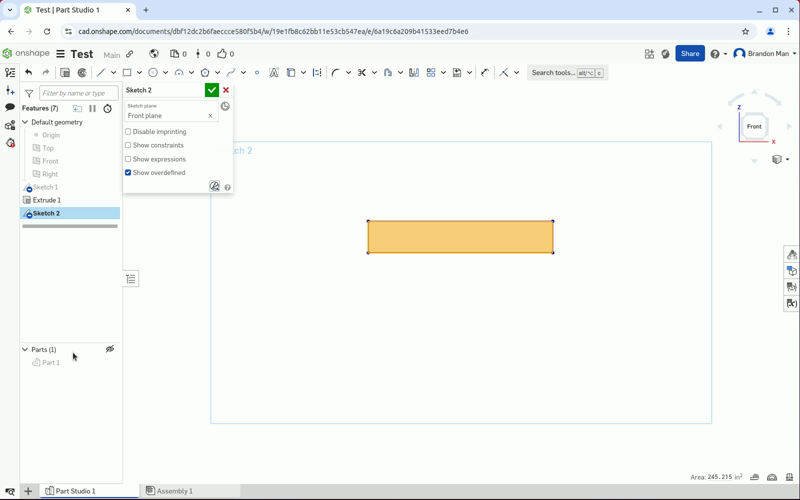
key(shift+e)
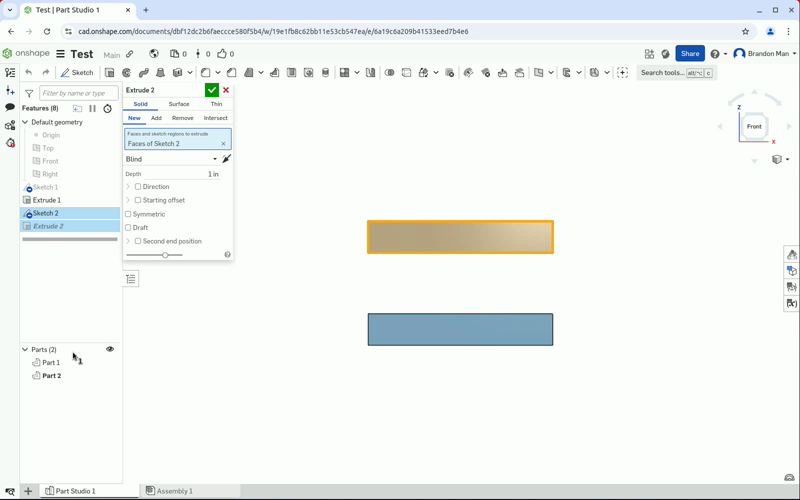
mouse_move(143, 106)
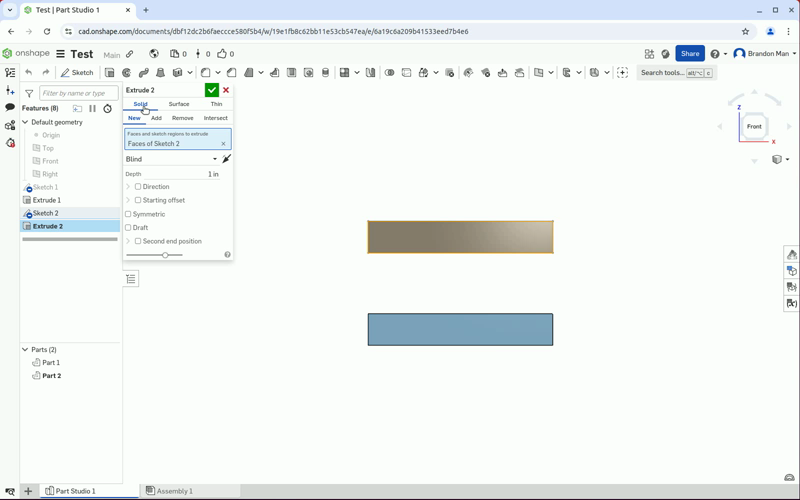
click(143, 106)
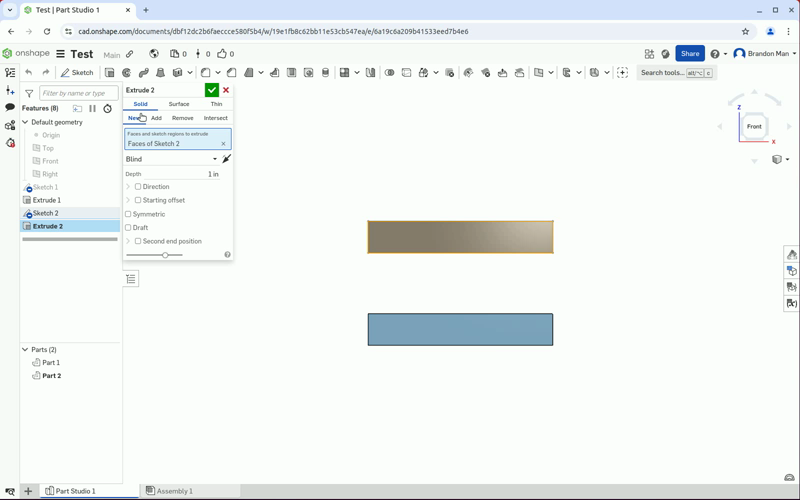
mouse_move(137, 120)
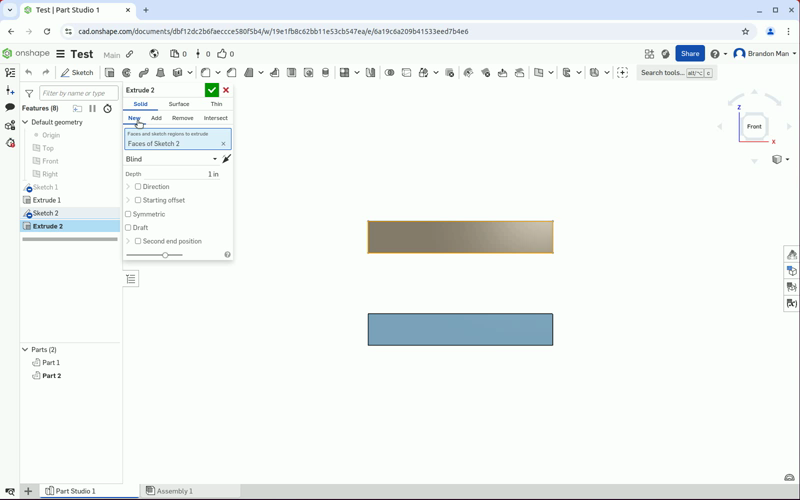
click(137, 120)
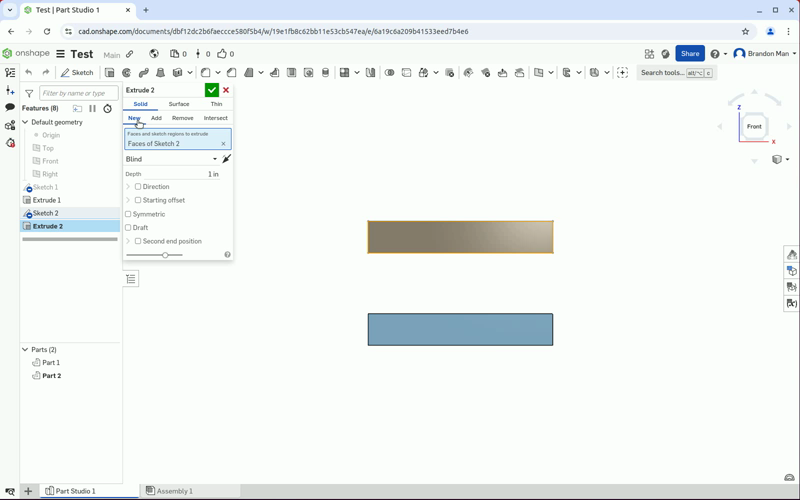
key(tab, 4)
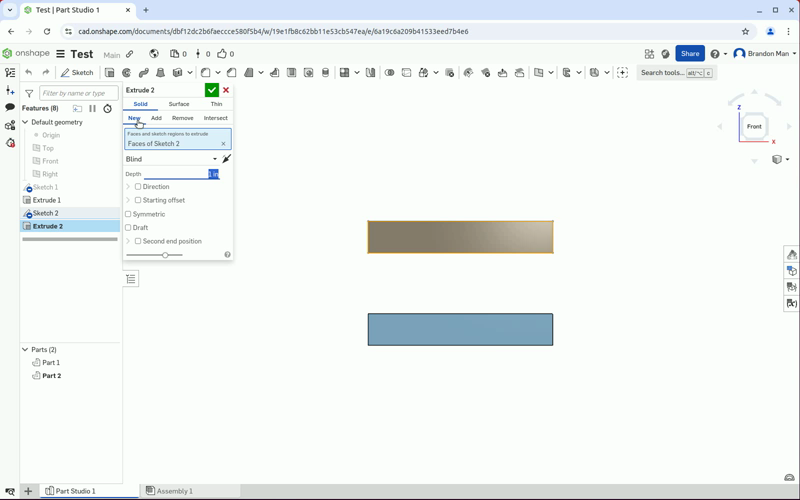
text(4.092)
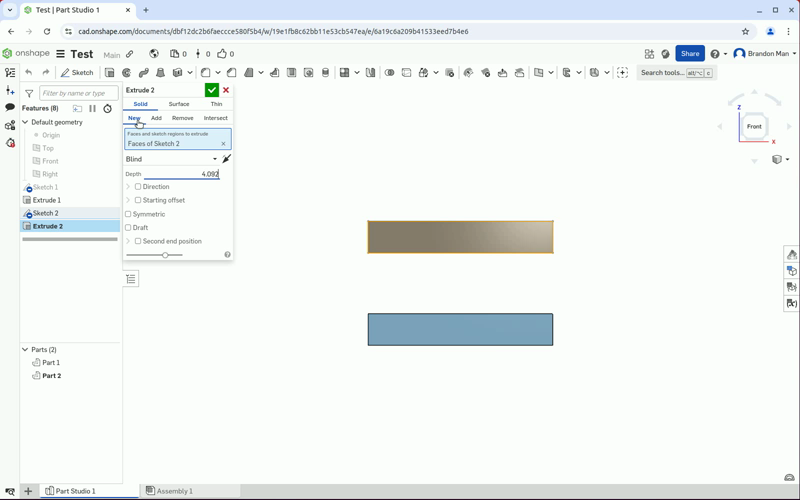
key(enter)
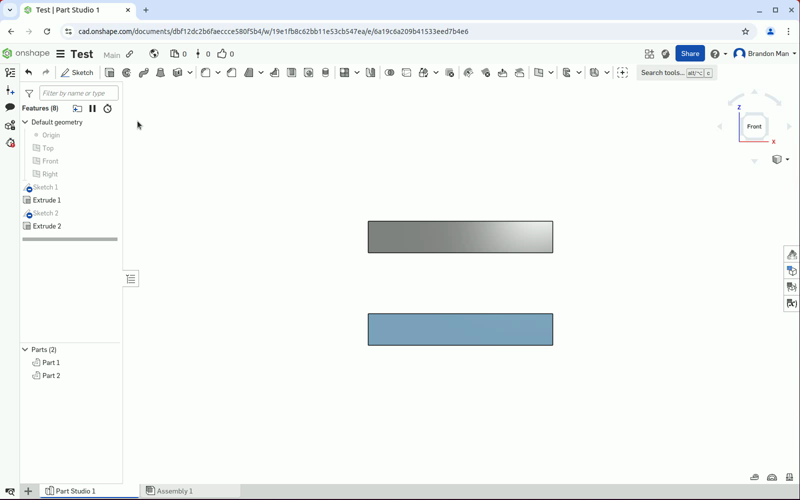
key(shift+h)
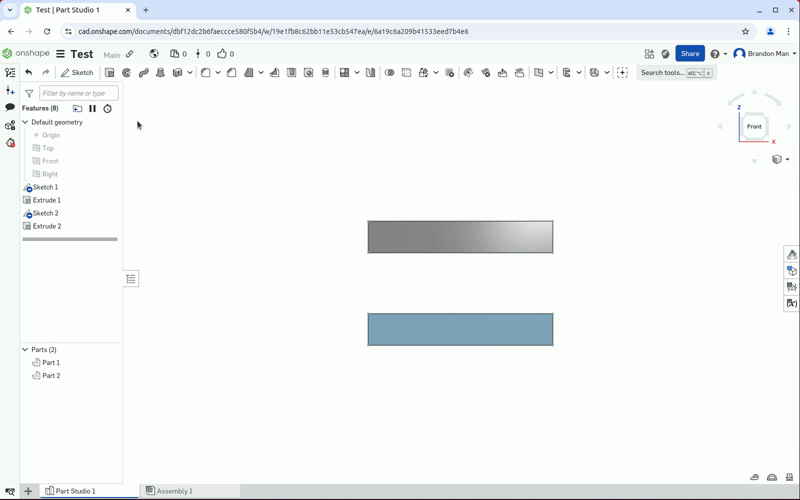
key(shift+h)
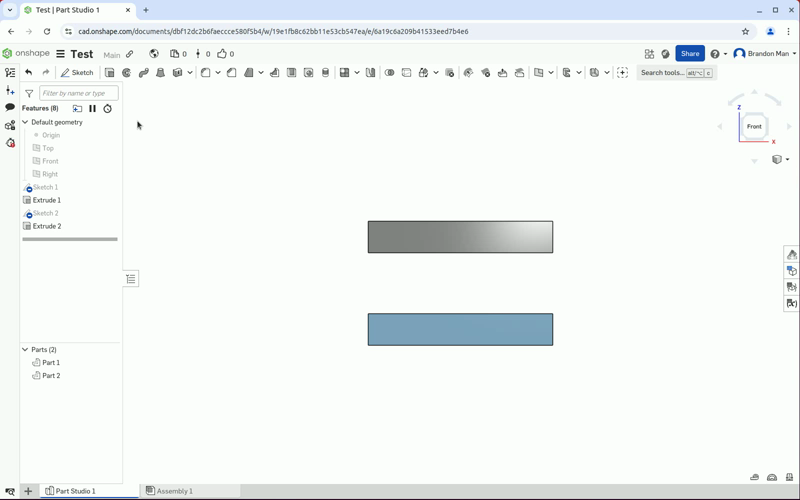
mouse_move(73, 189)
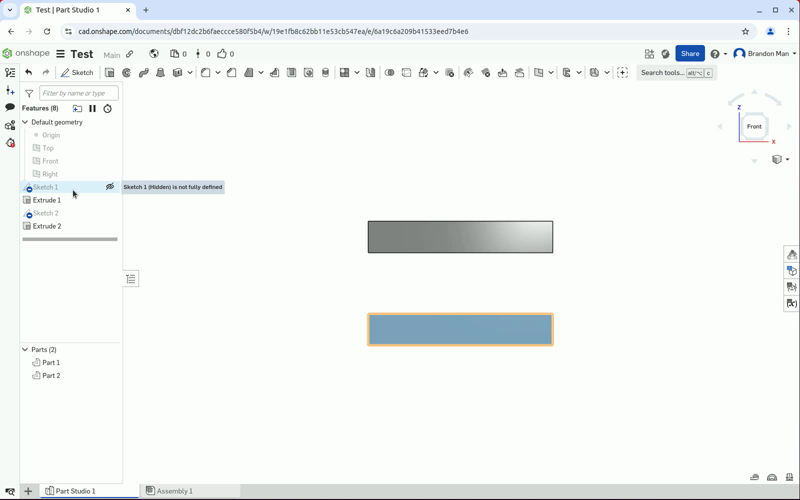
click(73, 189)
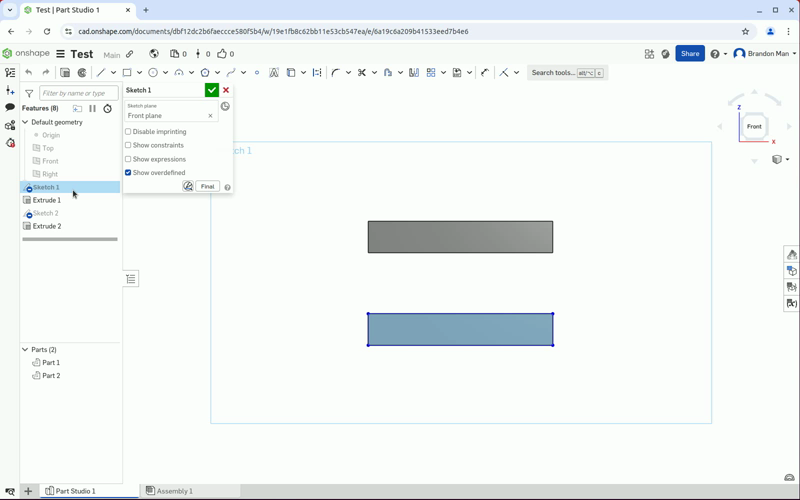
mouse_move(229, 92)
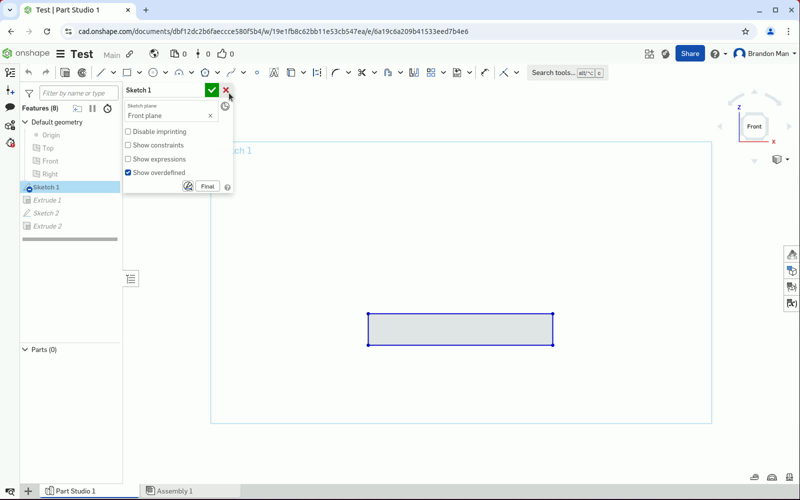
click(229, 92)
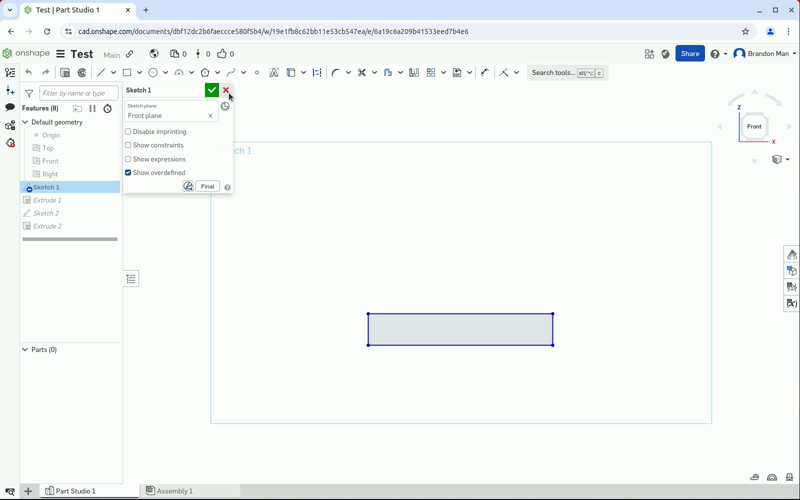
key(shift+s)
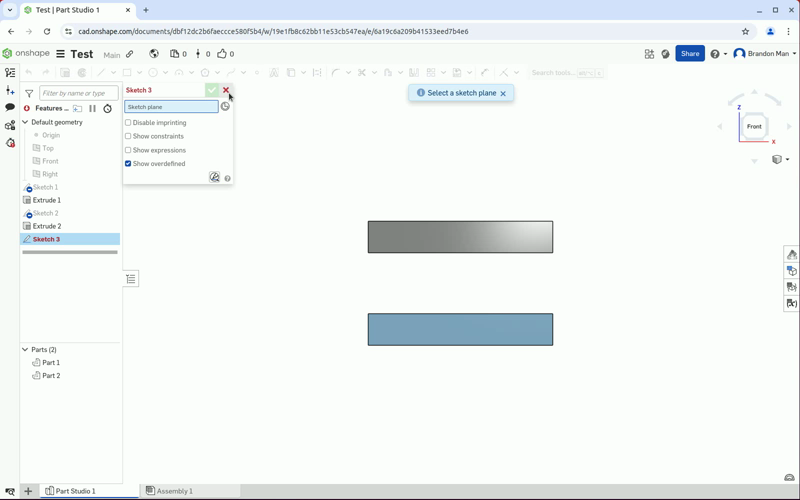
mouse_move(73, 163)
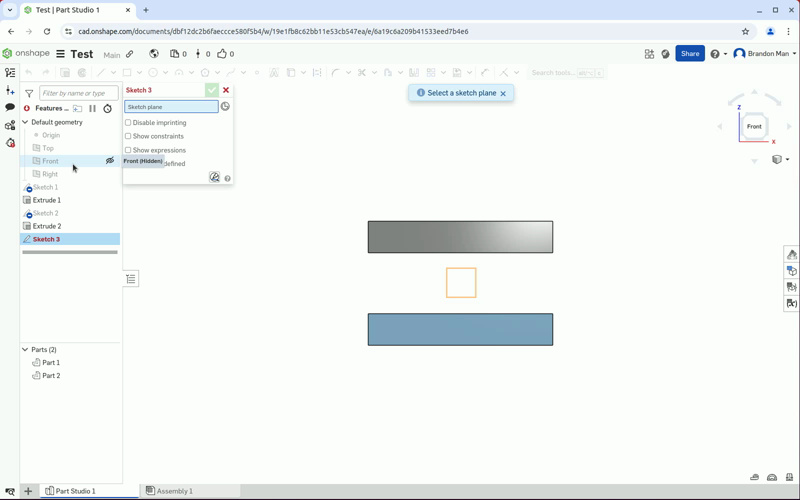
click(73, 163)
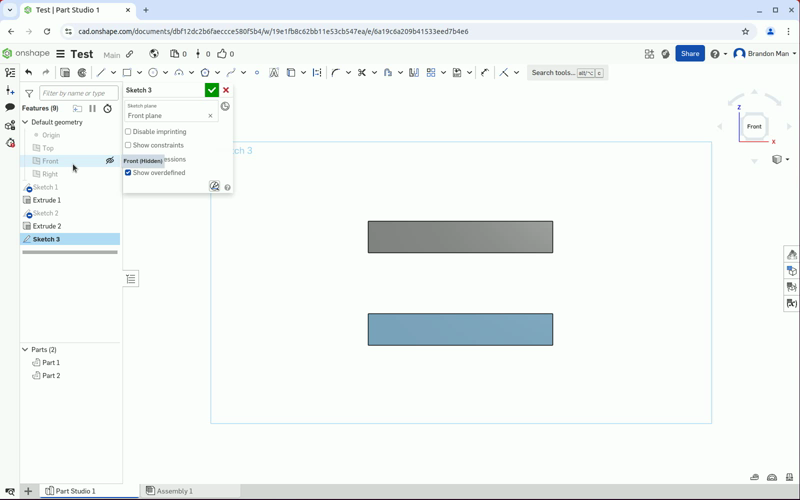
mouse_move(73, 352)
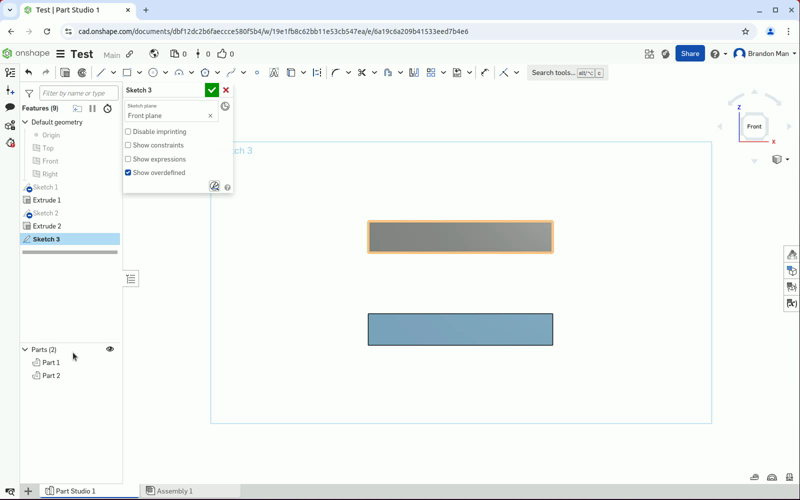
key(y)
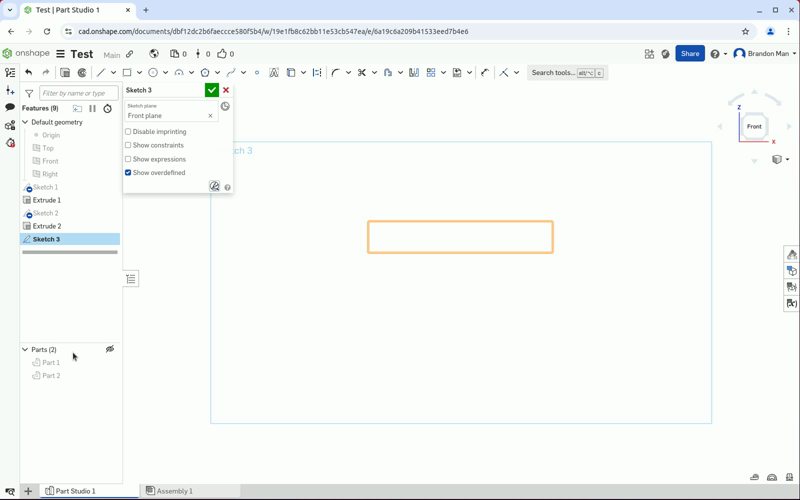
key(l)
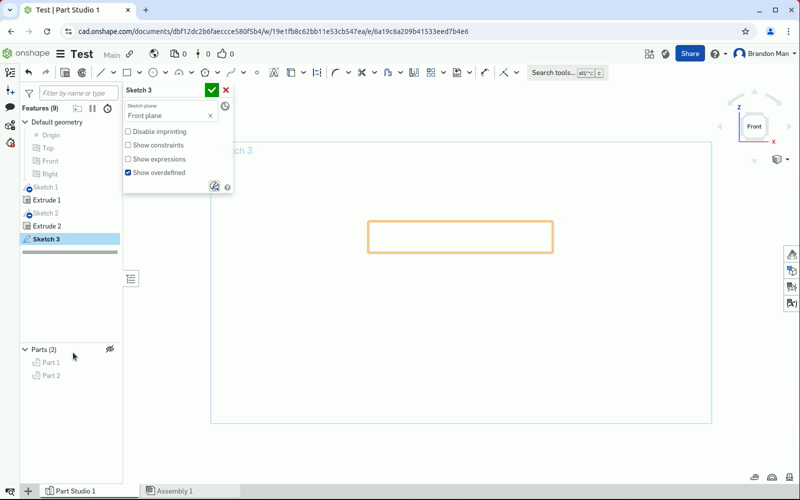
key_down(shift)
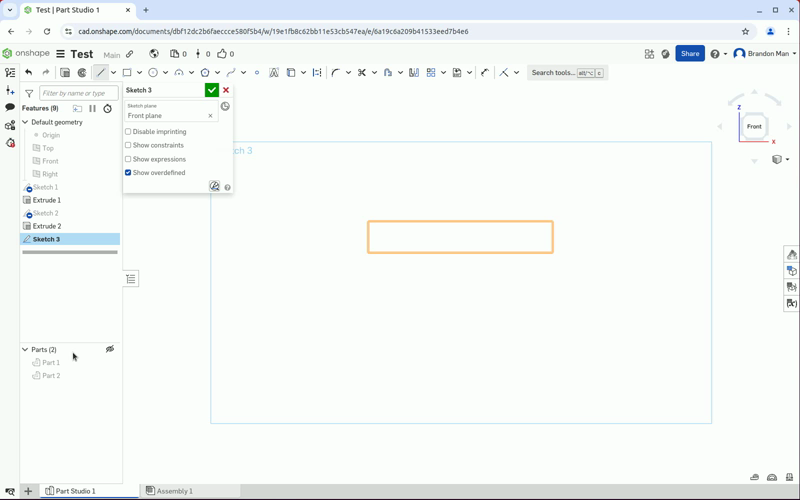
mouse_move(348, 313)
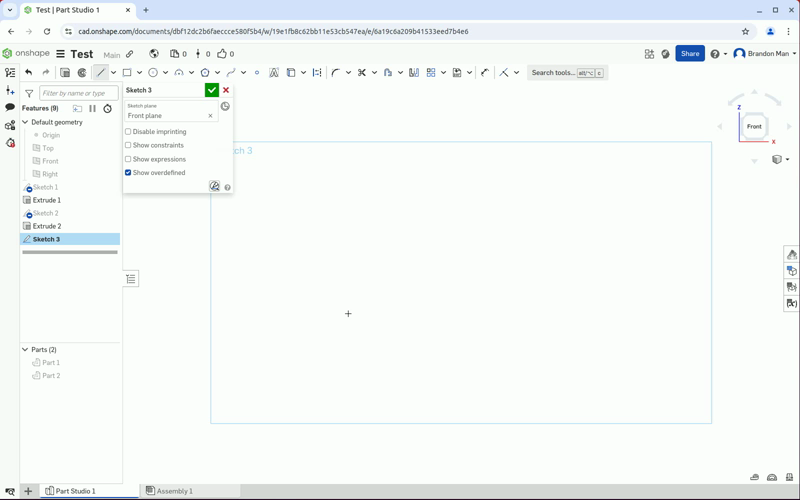
click(348, 313)
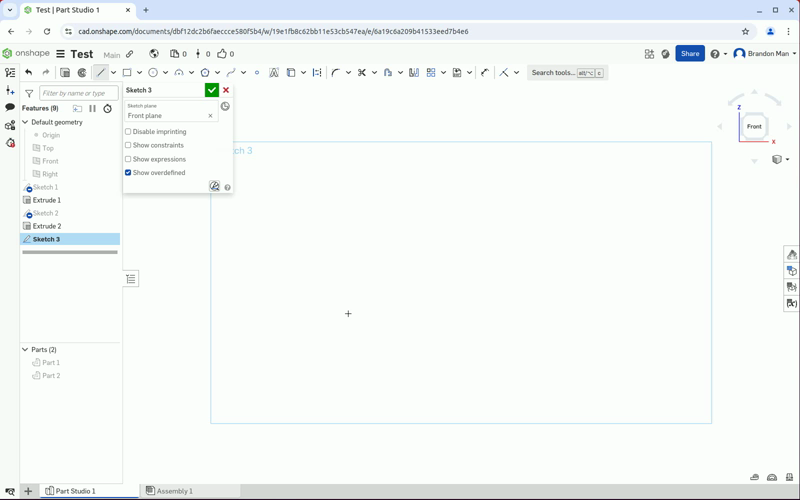
key_up(shift)
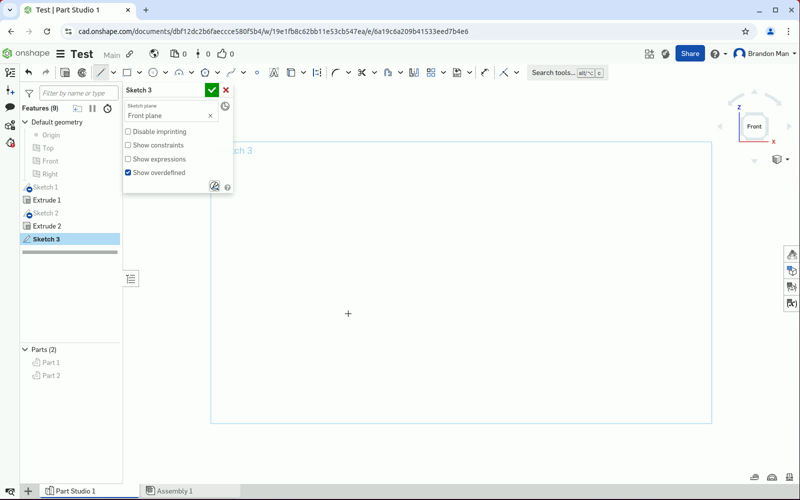
key_down(shift)
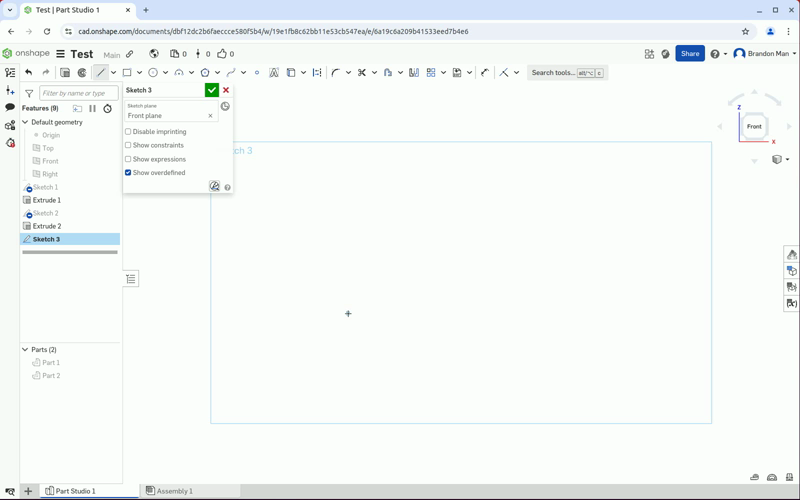
mouse_move(378, 313)
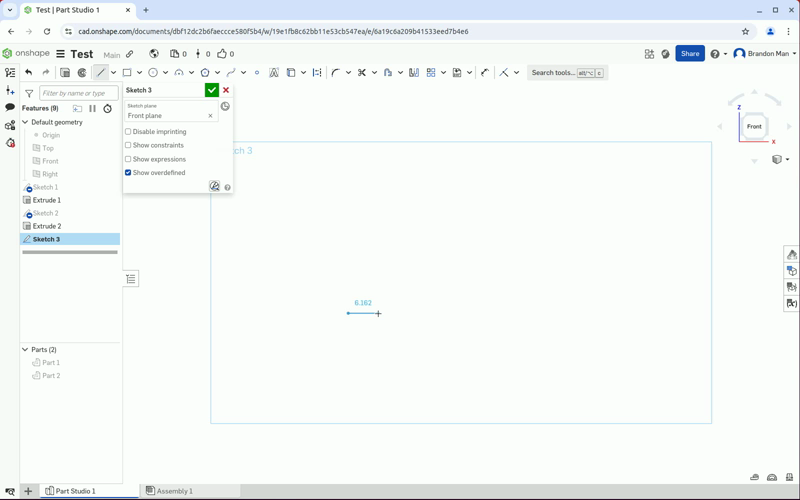
mouse_move(367, 313)
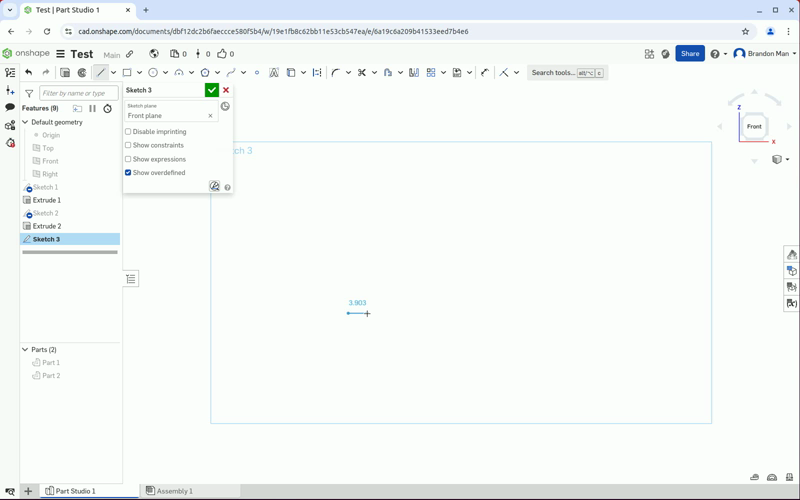
click(367, 313)
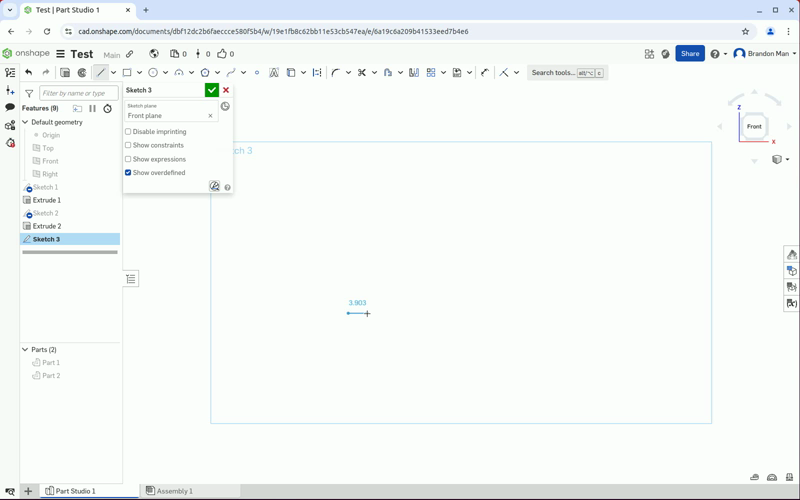
key_up(shift)
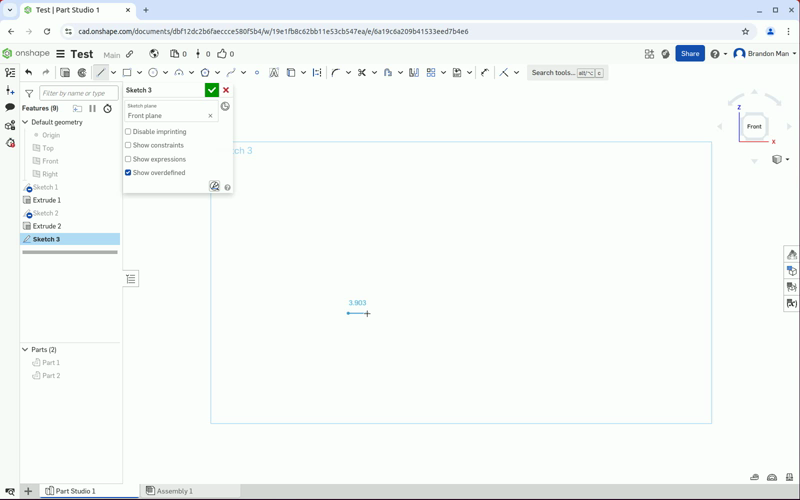
key_down(shift)
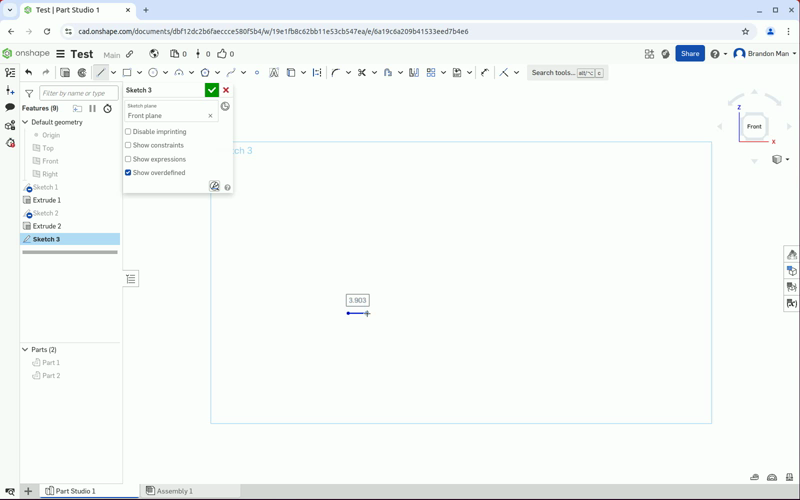
mouse_move(553, 313)
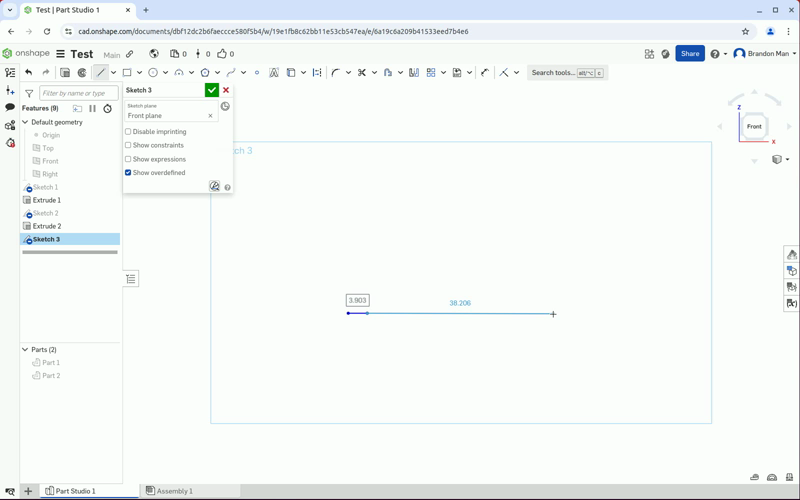
click(553, 313)
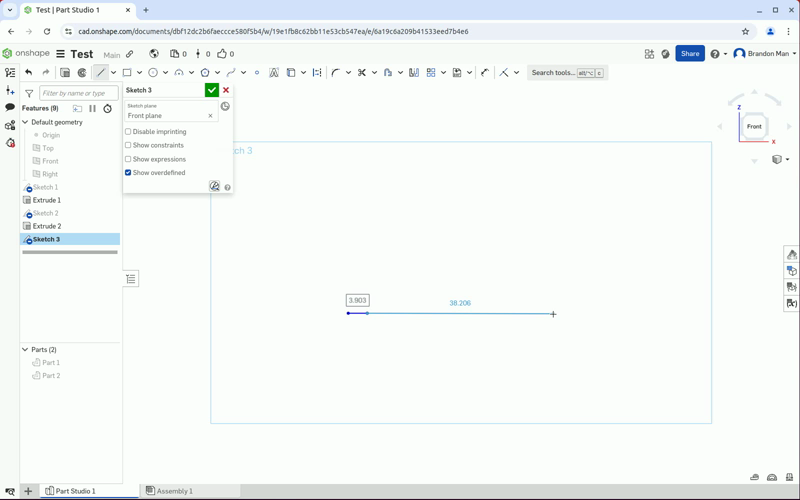
key_up(shift)
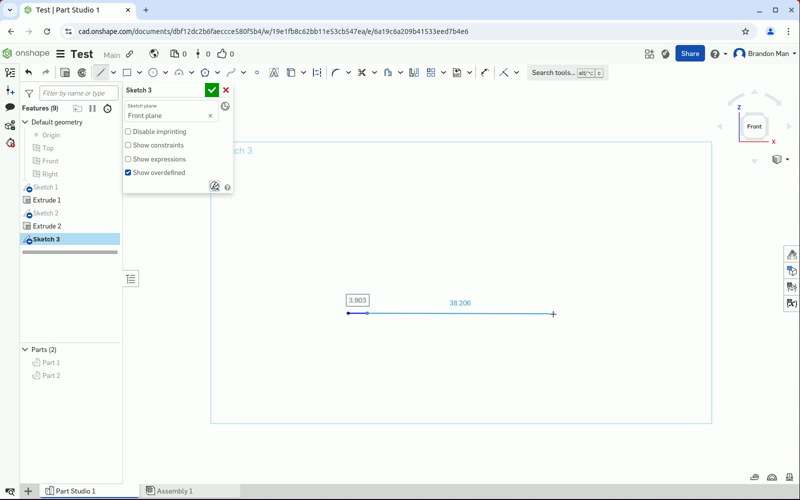
key_down(shift)
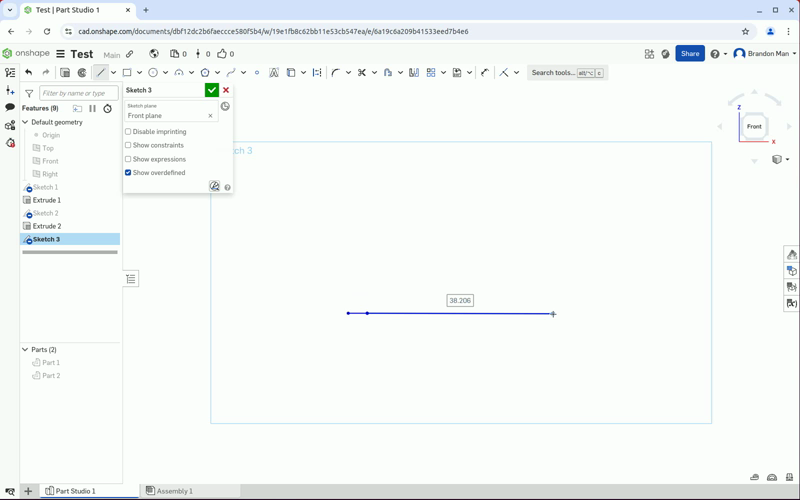
mouse_move(583, 313)
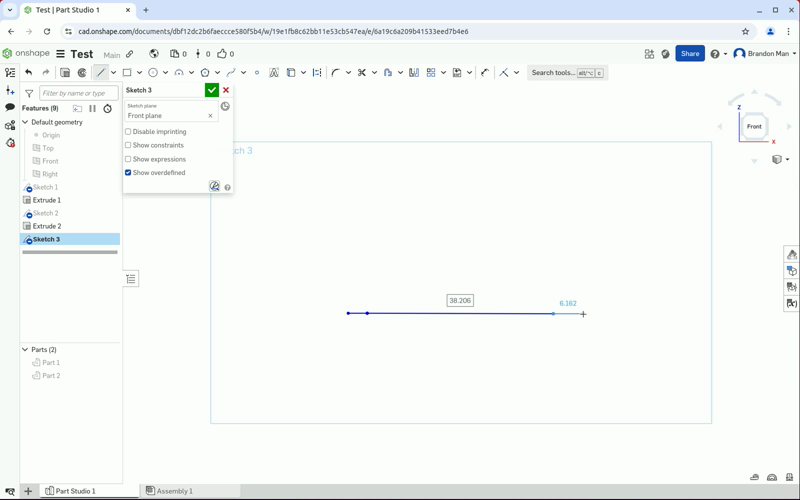
mouse_move(572, 313)
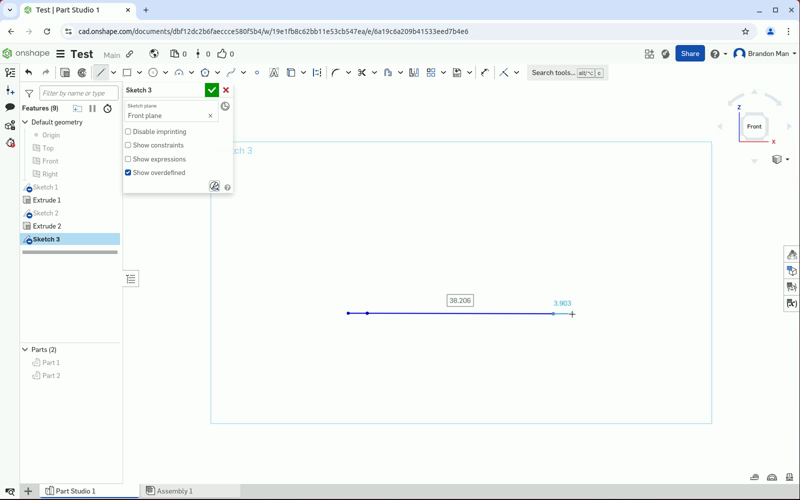
click(572, 313)
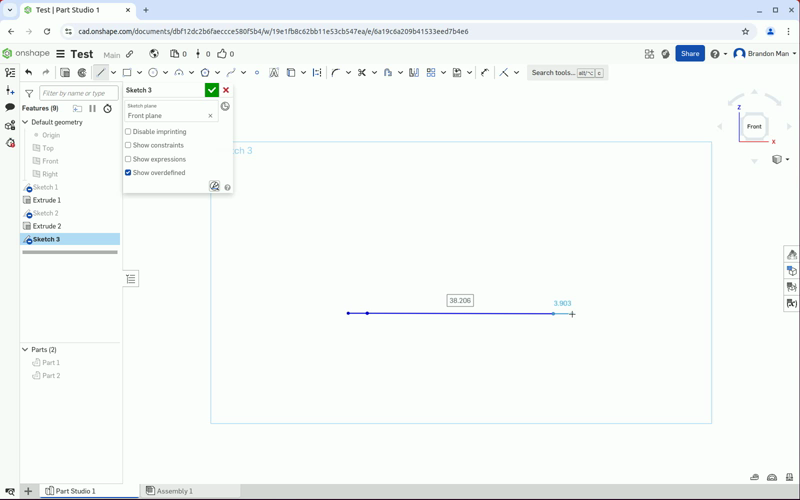
key_up(shift)
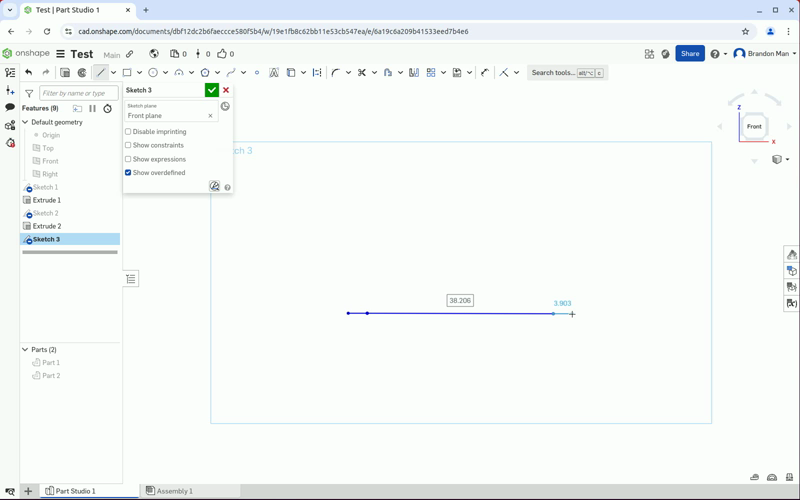
key_down(shift)
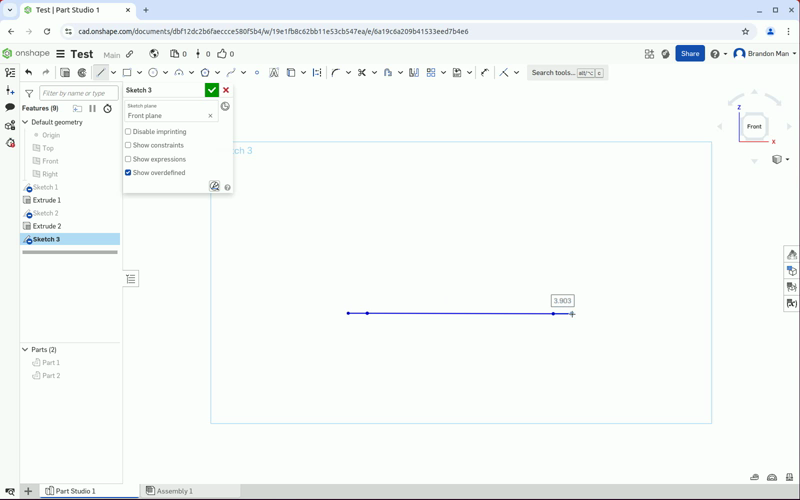
mouse_move(572, 252)
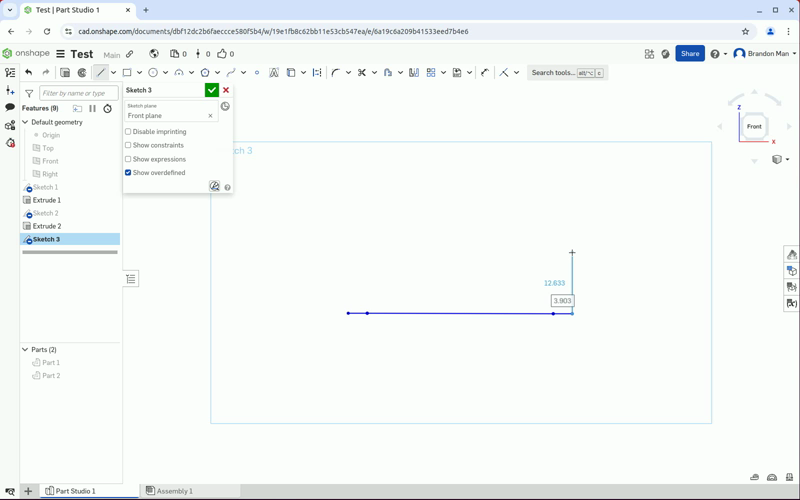
click(572, 252)
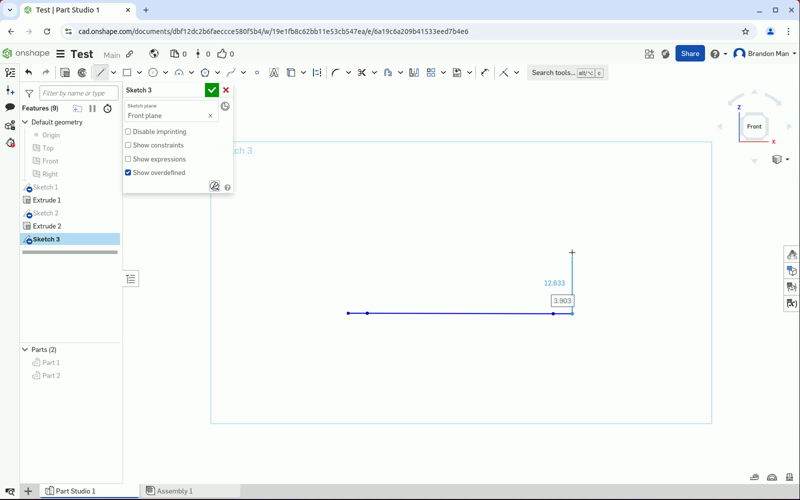
key_up(shift)
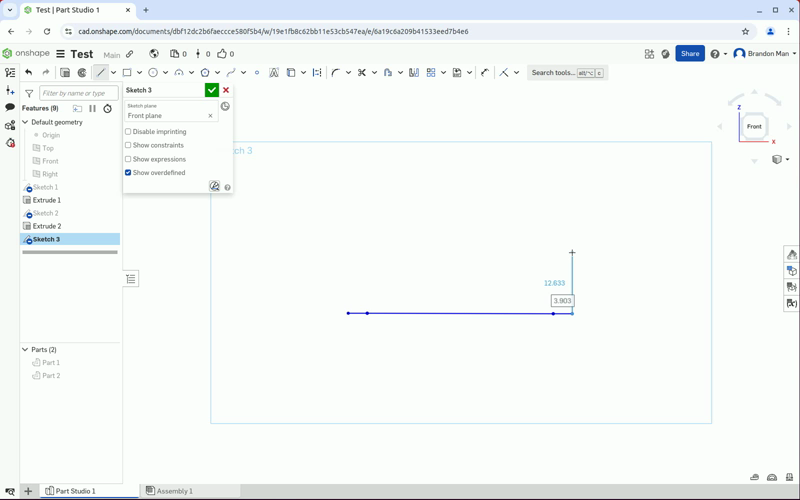
key_down(shift)
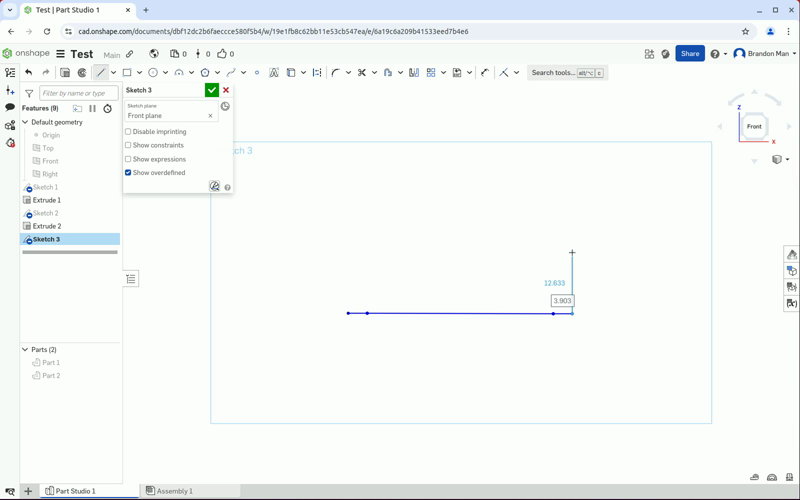
mouse_move(589, 252)
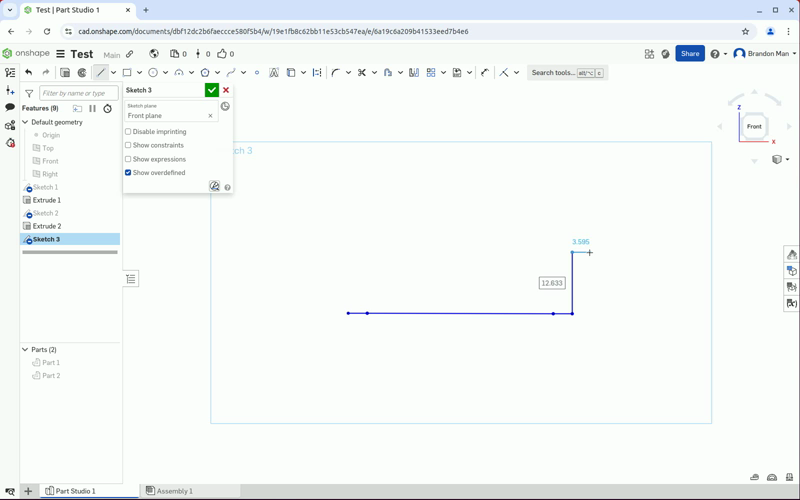
mouse_move(553, 252)
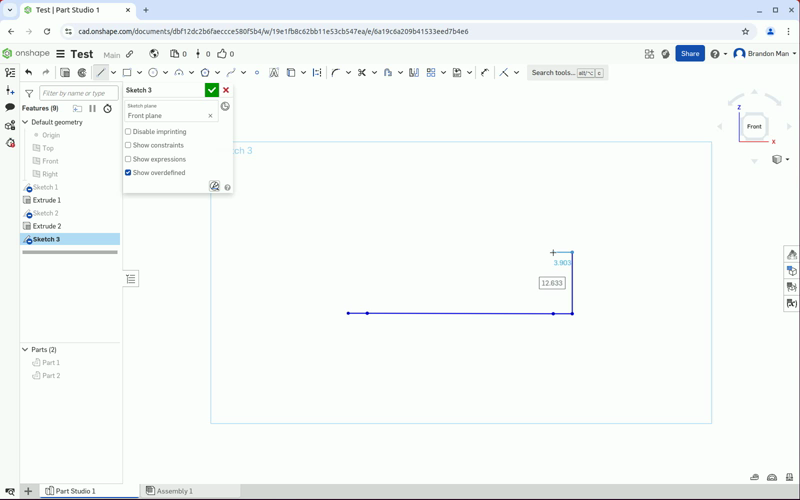
click(553, 252)
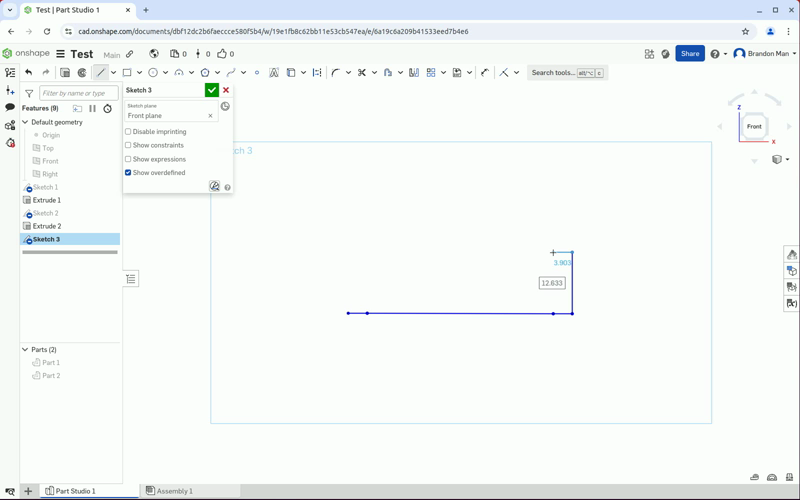
key_up(shift)
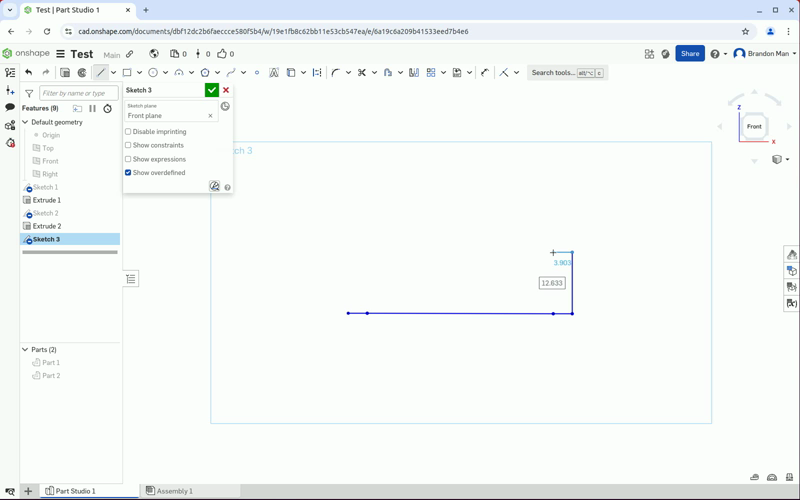
key_down(shift)
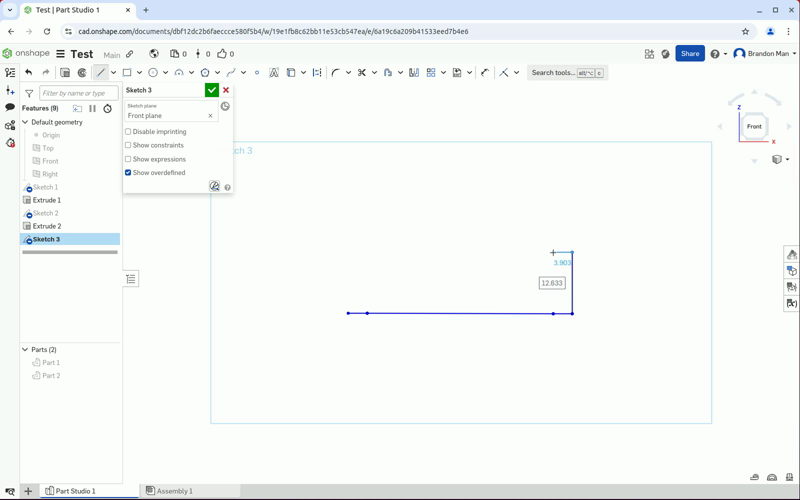
mouse_move(367, 252)
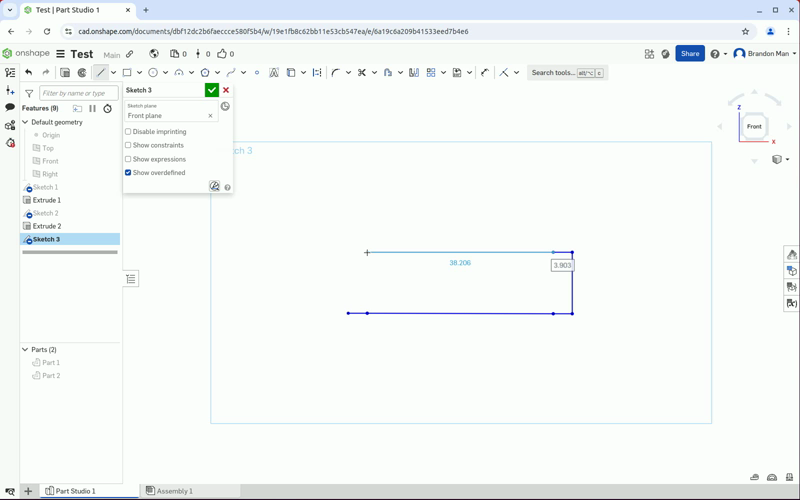
click(367, 252)
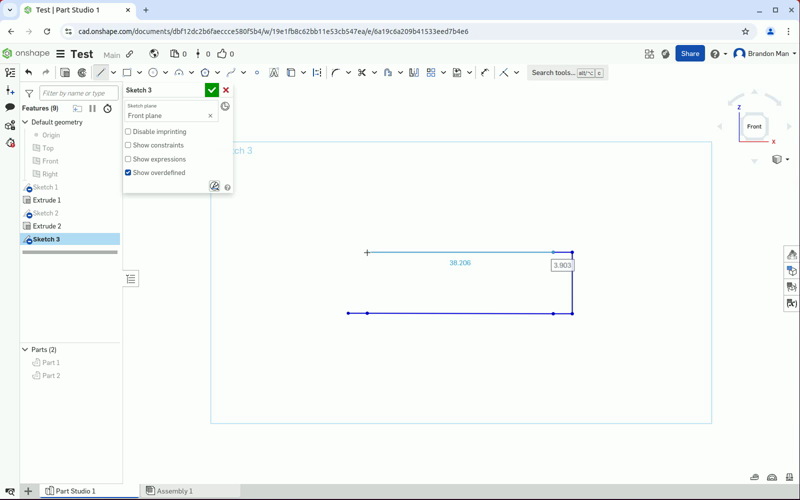
key_up(shift)
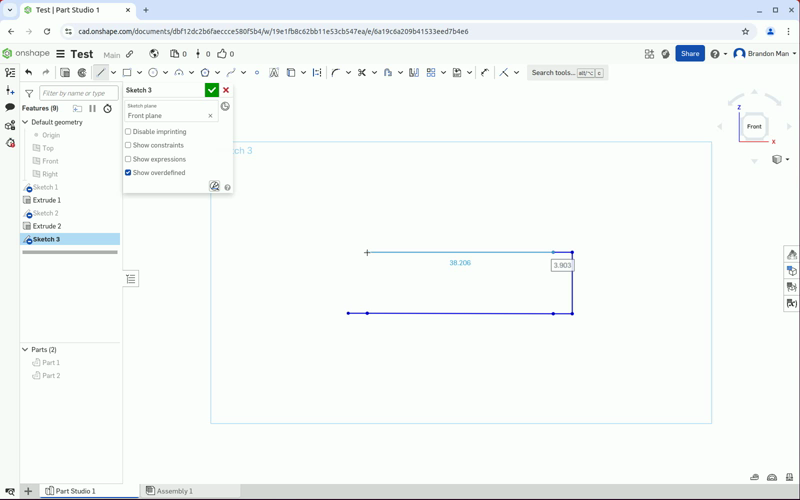
key_down(shift)
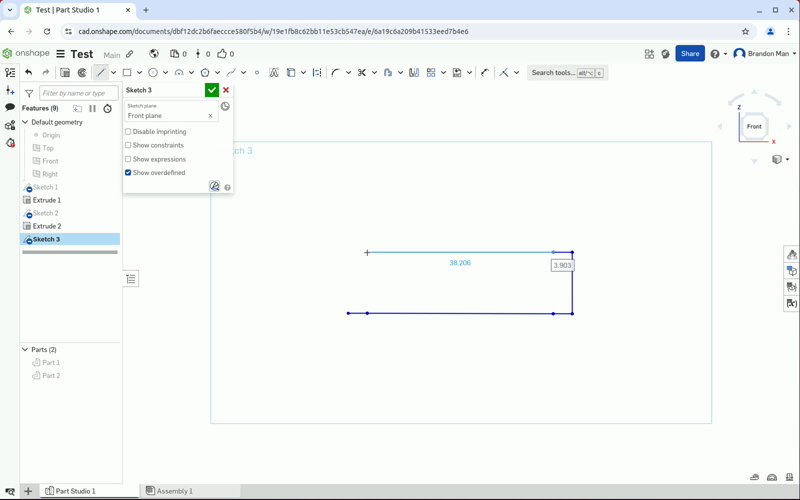
mouse_move(397, 252)
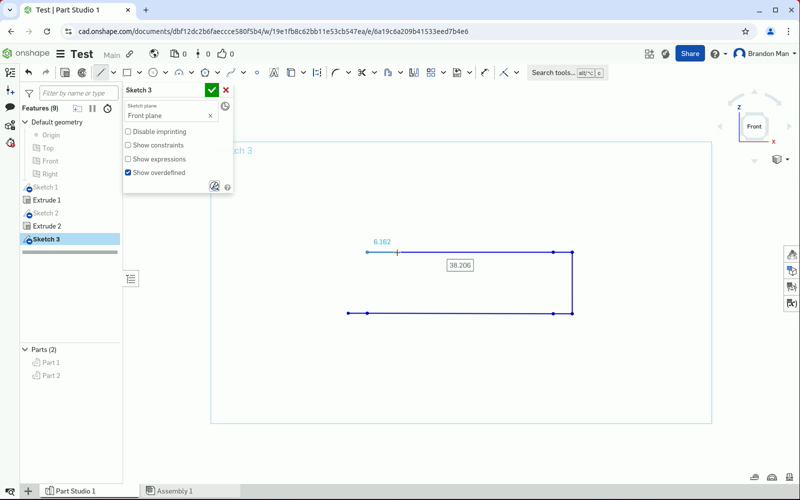
mouse_move(348, 252)
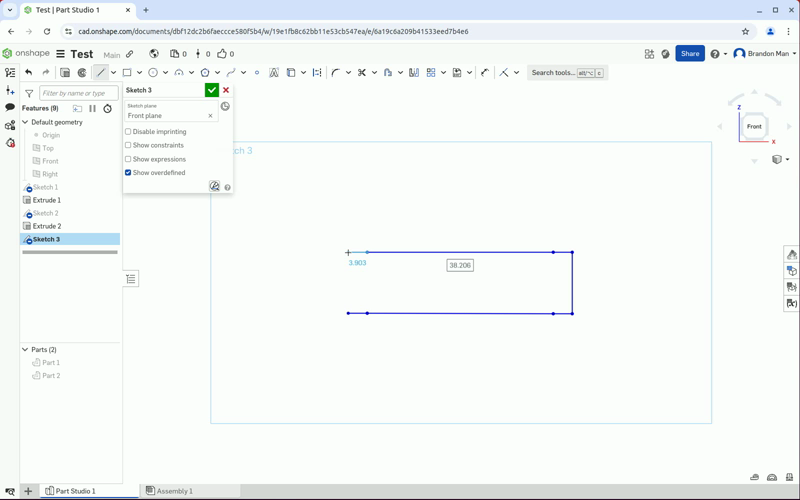
click(348, 252)
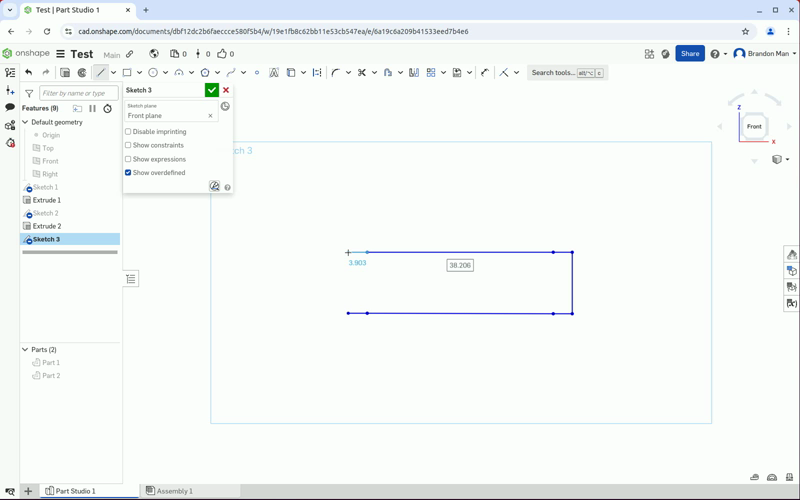
key_up(shift)
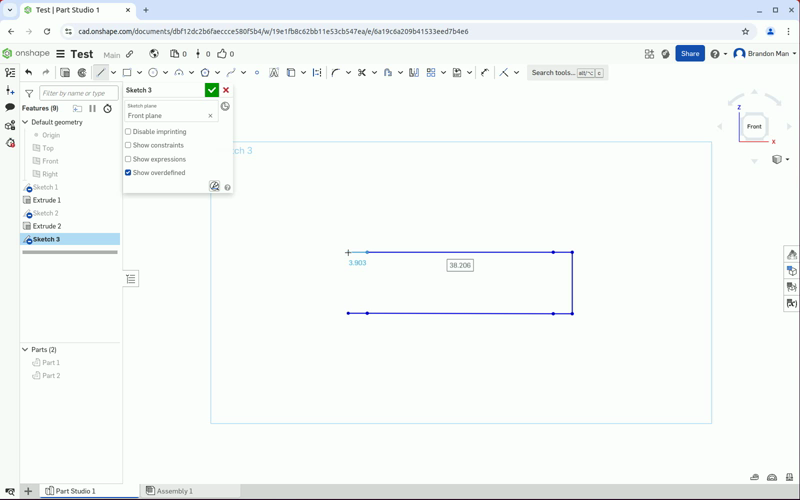
key_down(shift)
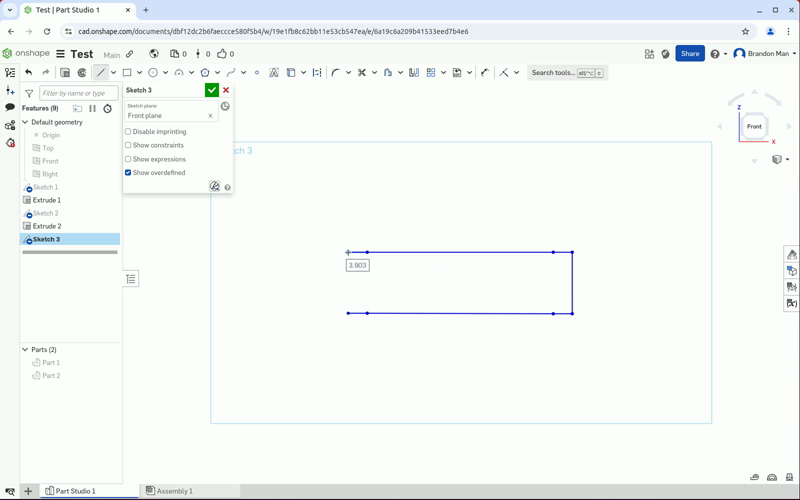
mouse_move(348, 313)
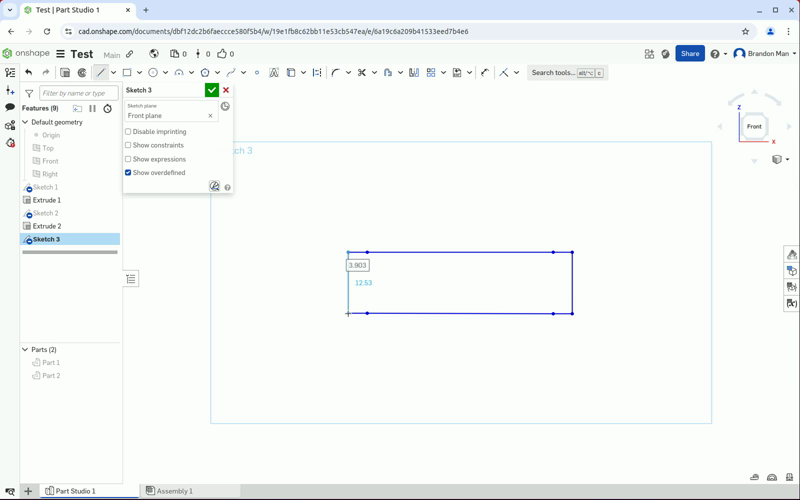
key_up(shift)
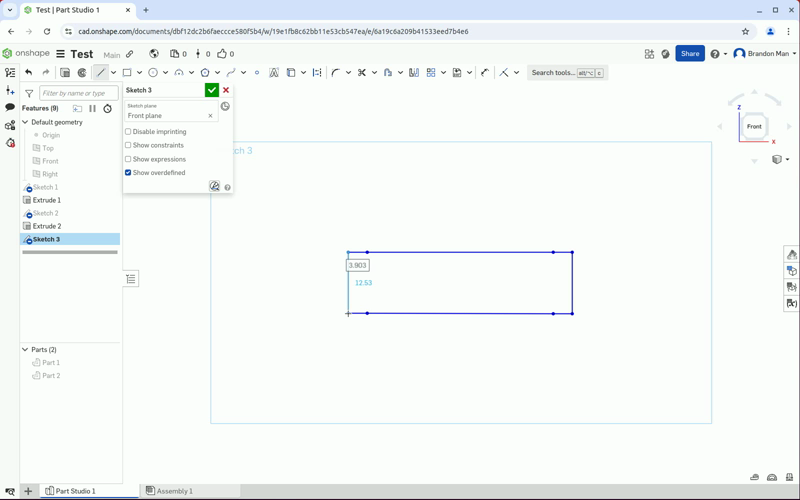
click(348, 313)
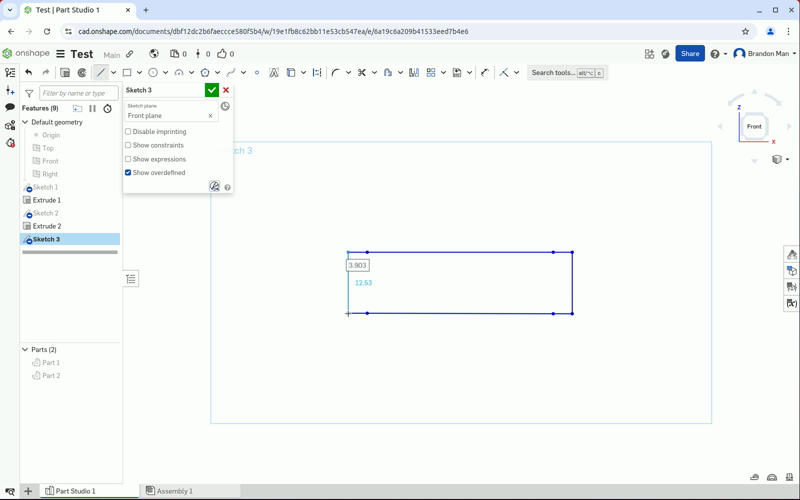
key(esc)
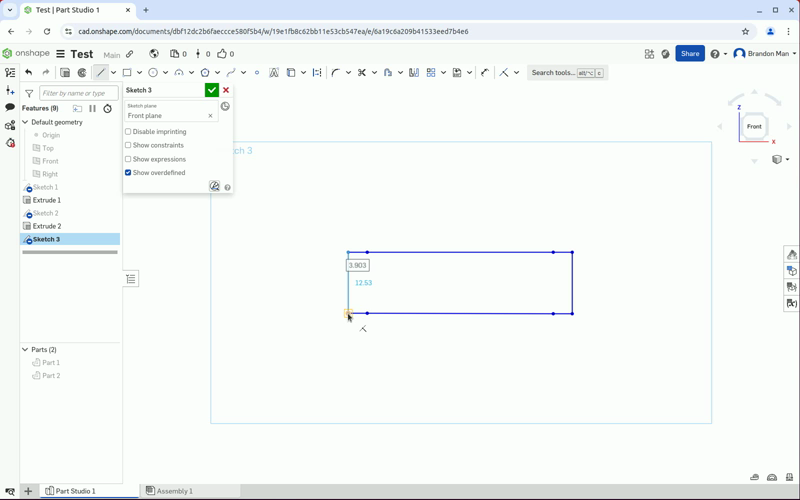
mouse_move(530, 302)
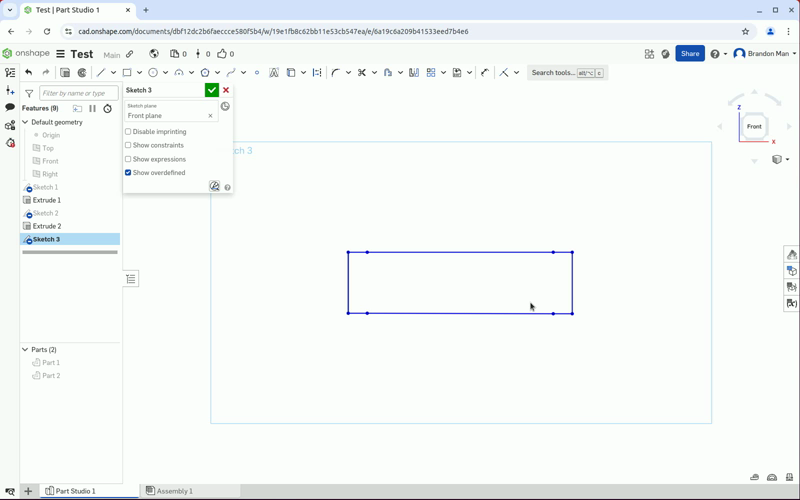
click(530, 302)
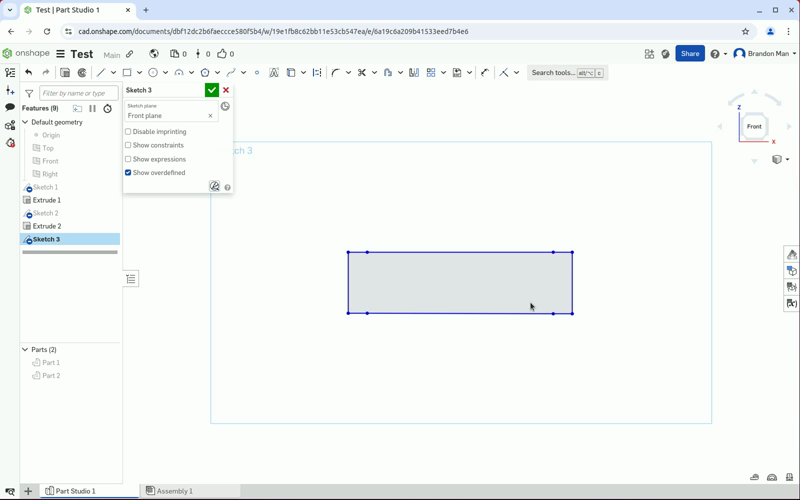
mouse_move(73, 352)
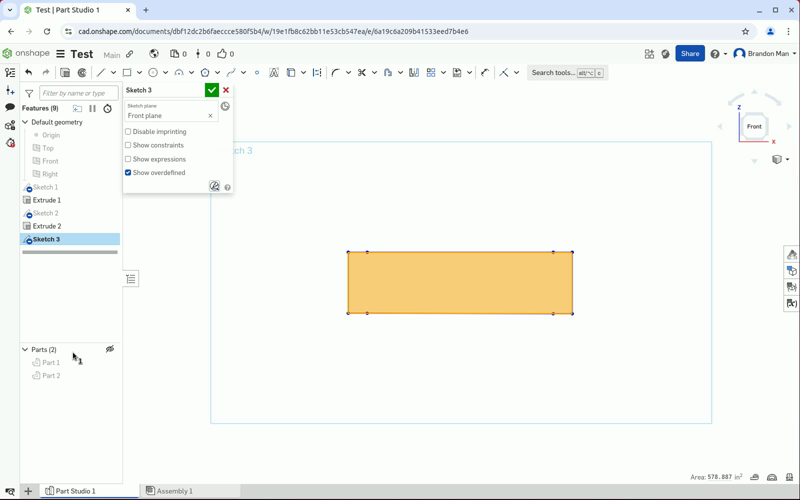
key(shift+y)
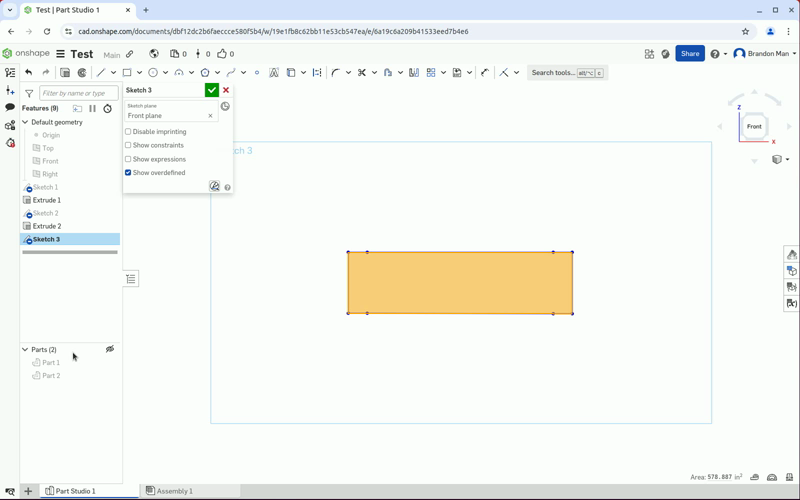
key(shift+e)
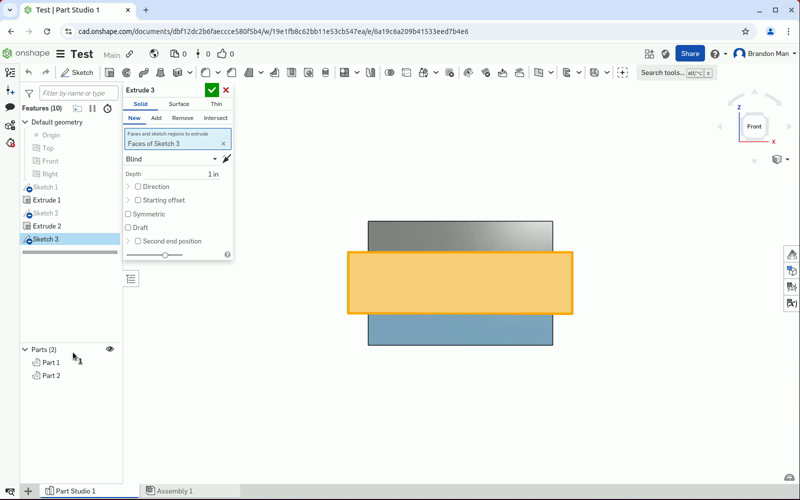
mouse_move(143, 106)
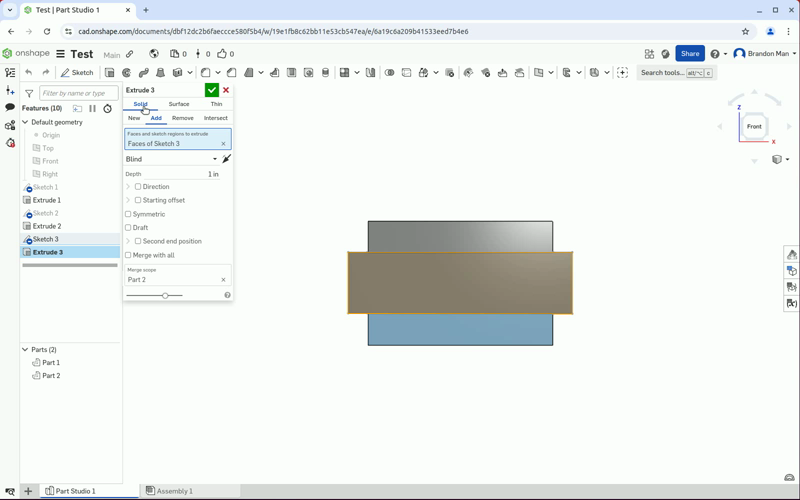
click(143, 106)
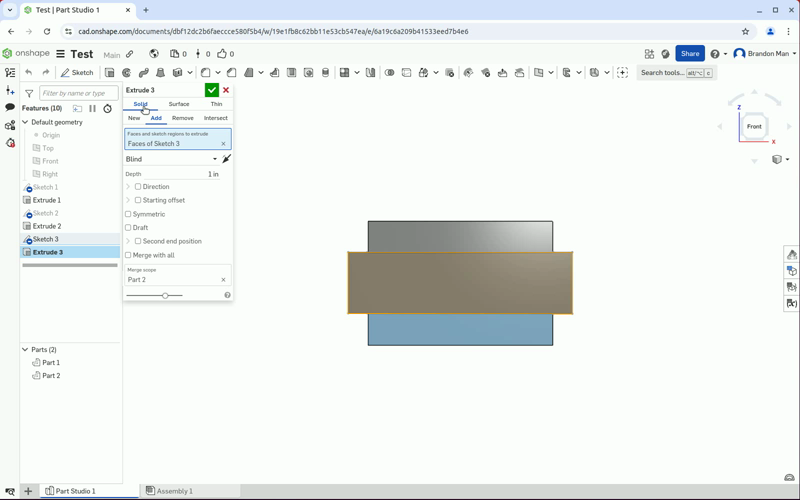
mouse_move(137, 120)
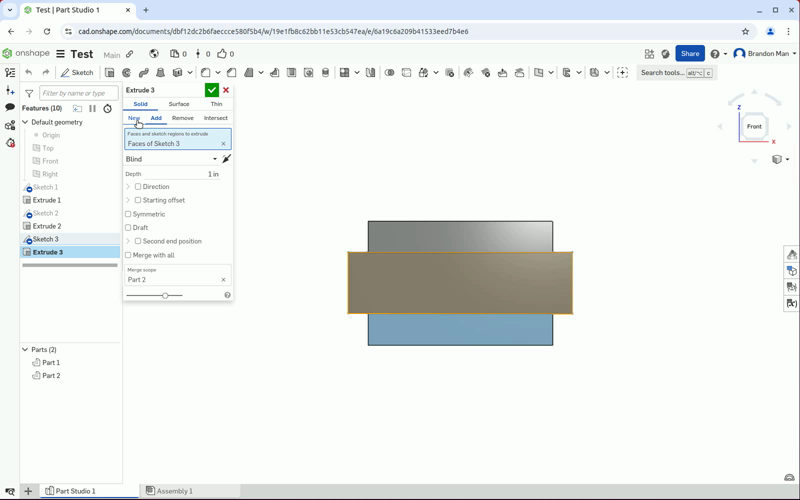
click(137, 120)
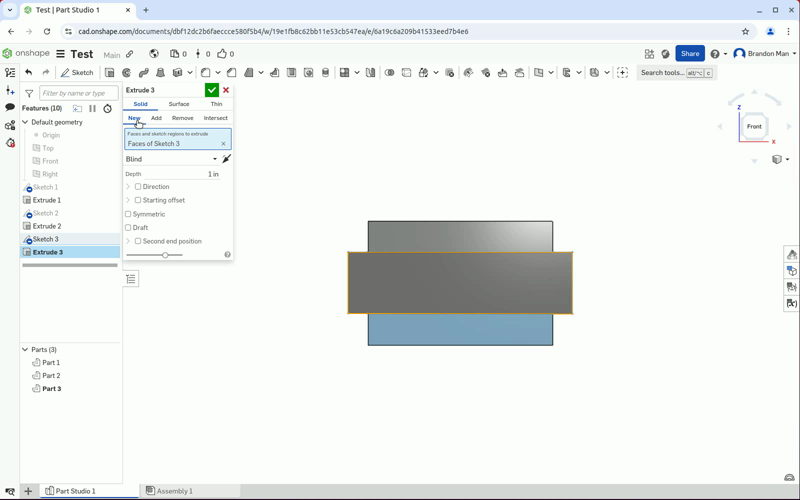
key(tab, 4)
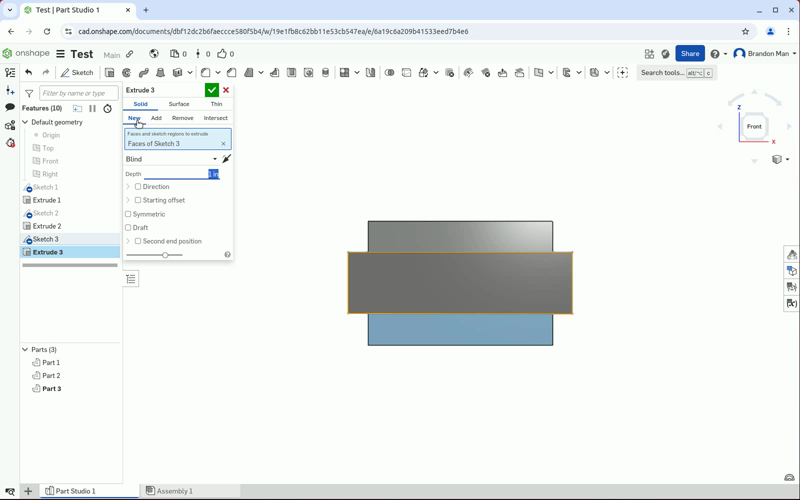
text(4.092)
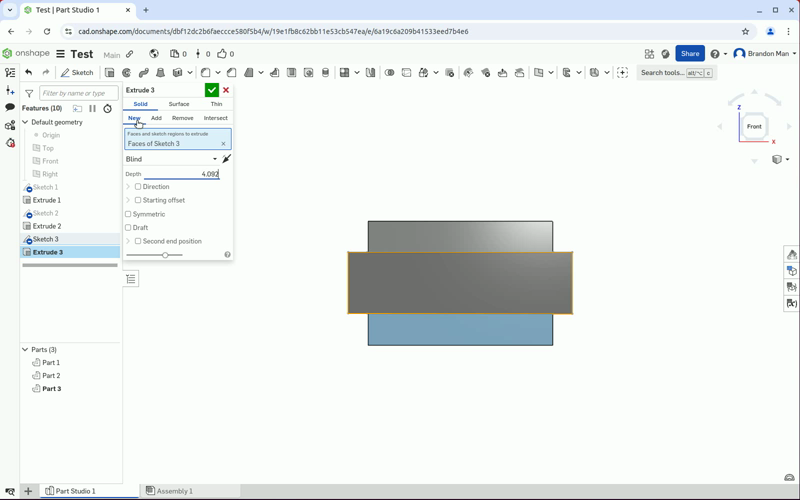
key(enter)
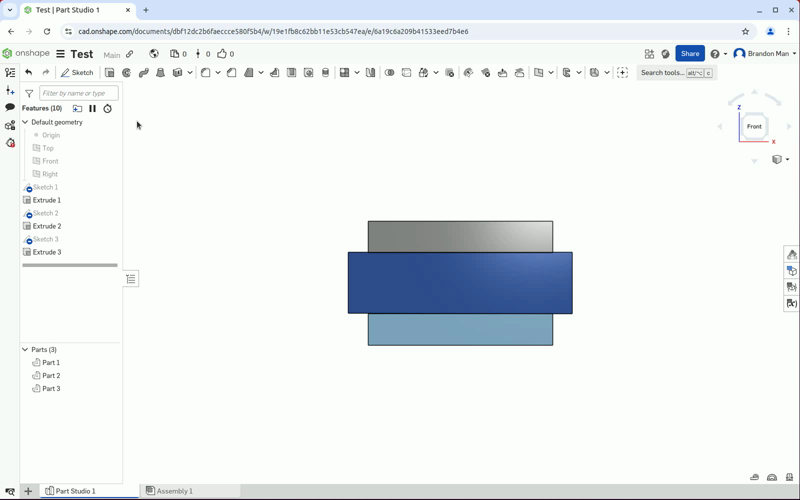
key(shift+h)
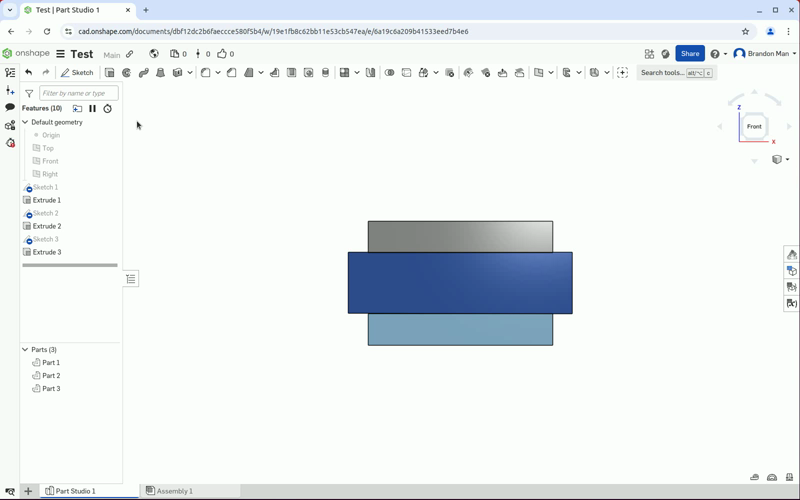
key(shift+h)
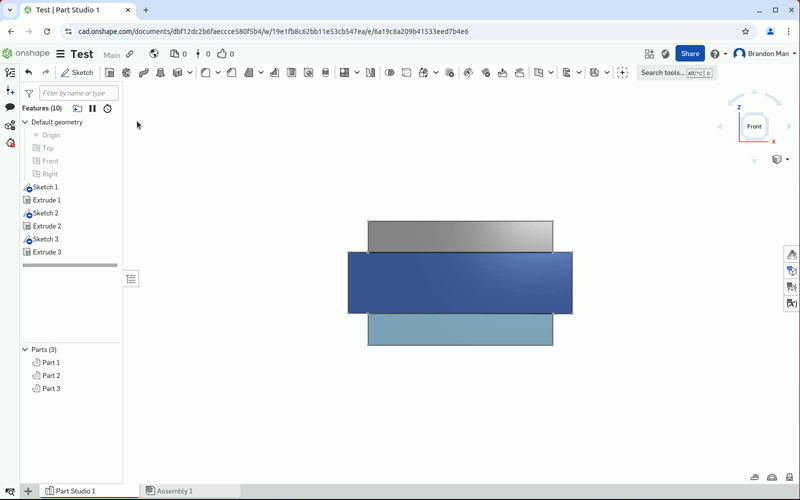
key(shift+7)
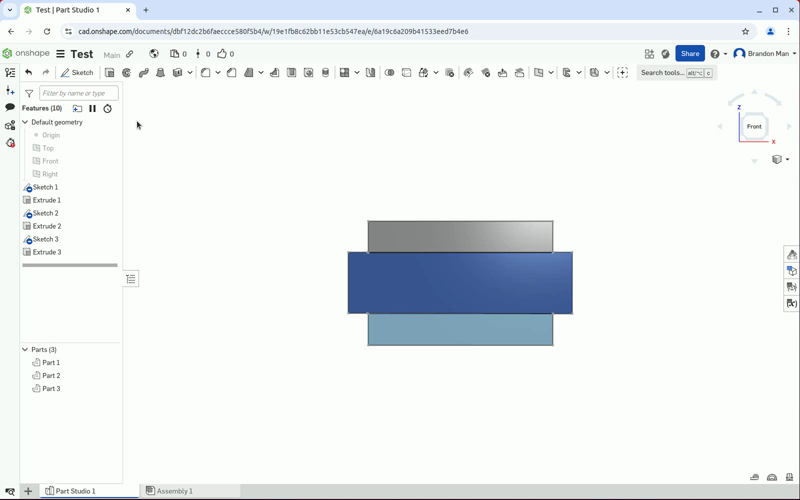
key(left, 2)
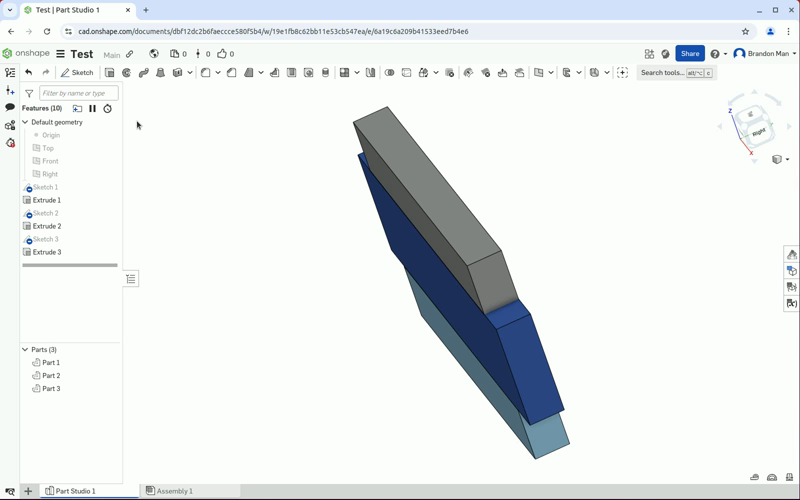
key(down, 2)
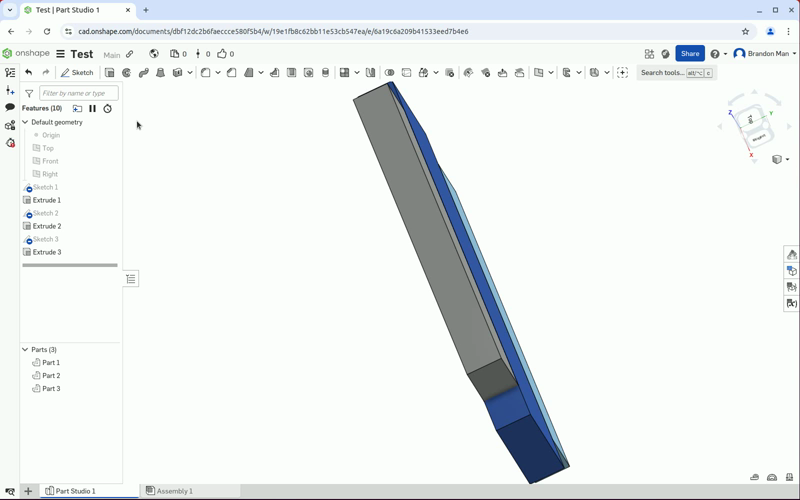
key(up, 2)
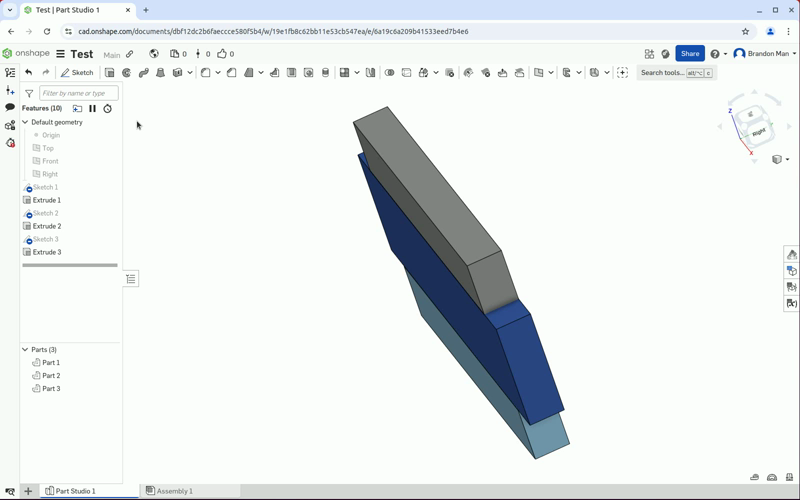
key(right, 2)
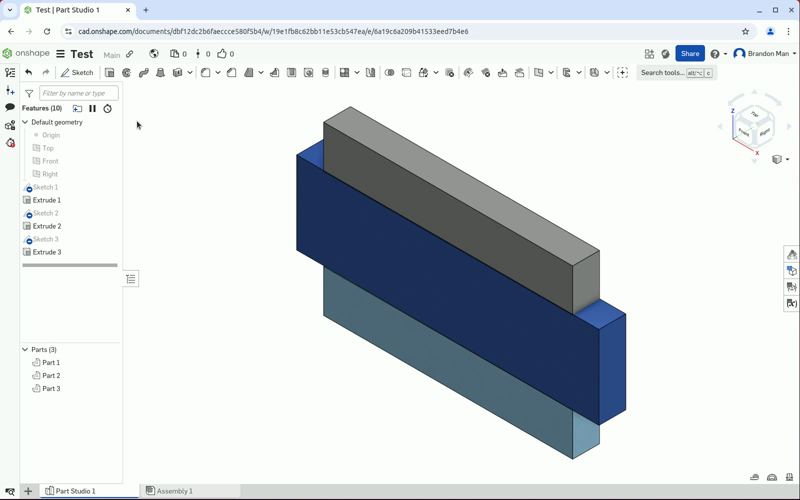
mouse_move(73, 189)
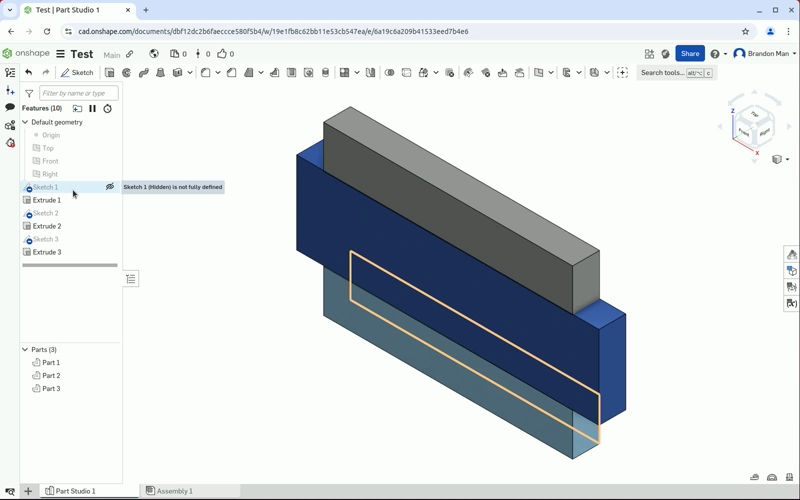
click(73, 189)